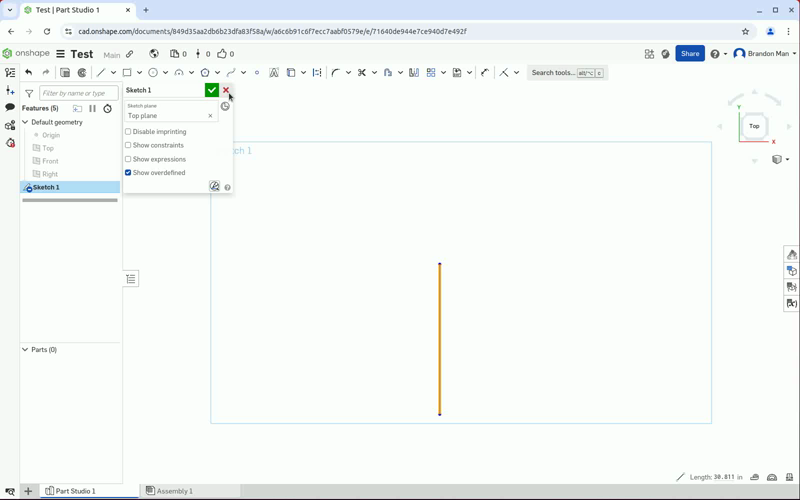
key(shift+h)
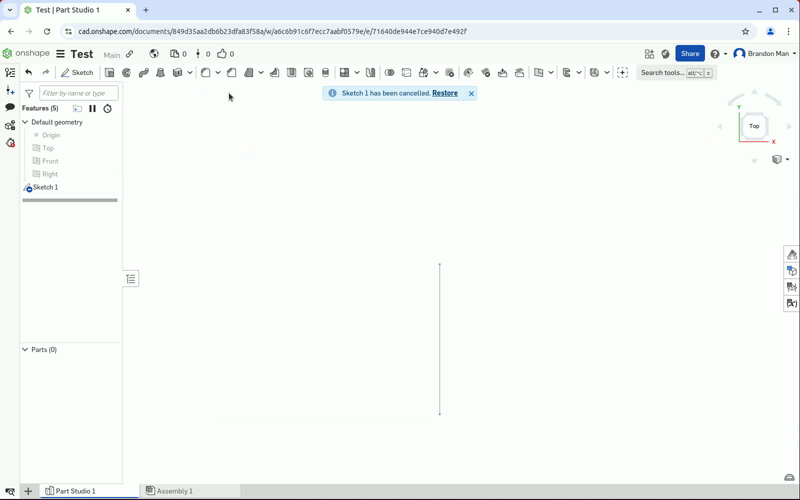
key(shift+s)
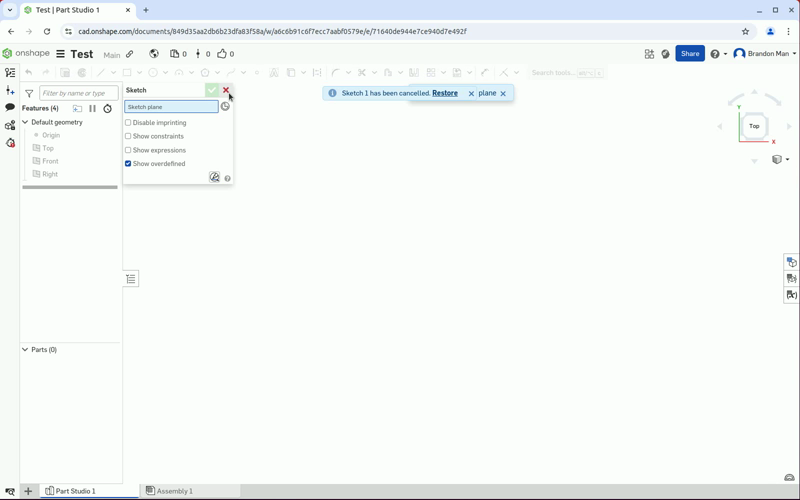
mouse_move(73, 150)
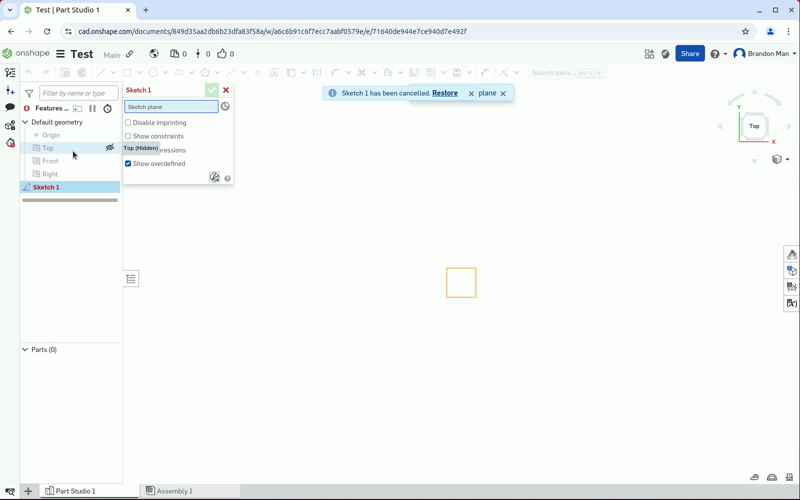
click(73, 150)
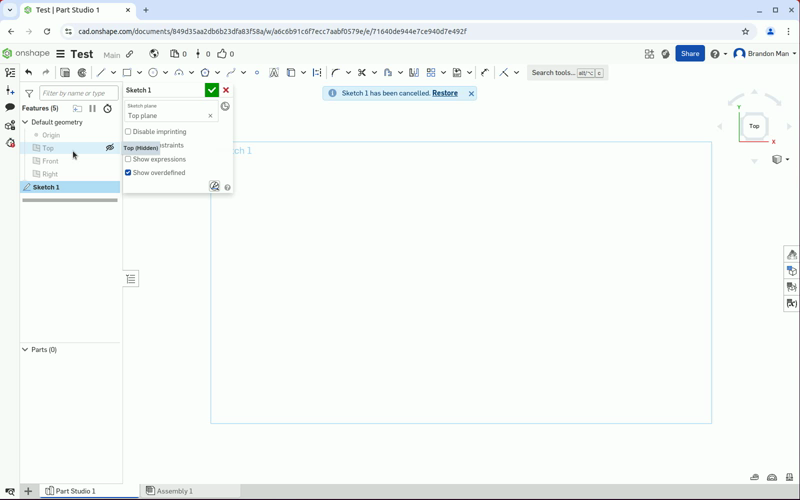
mouse_move(73, 352)
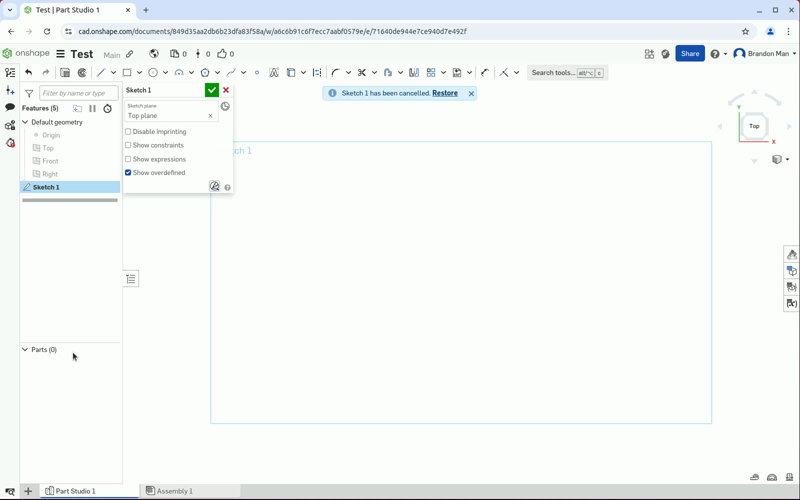
key(y)
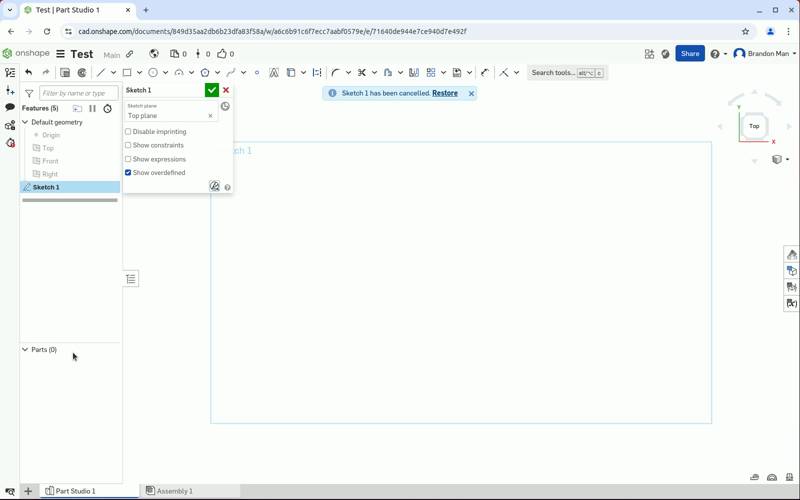
key(l)
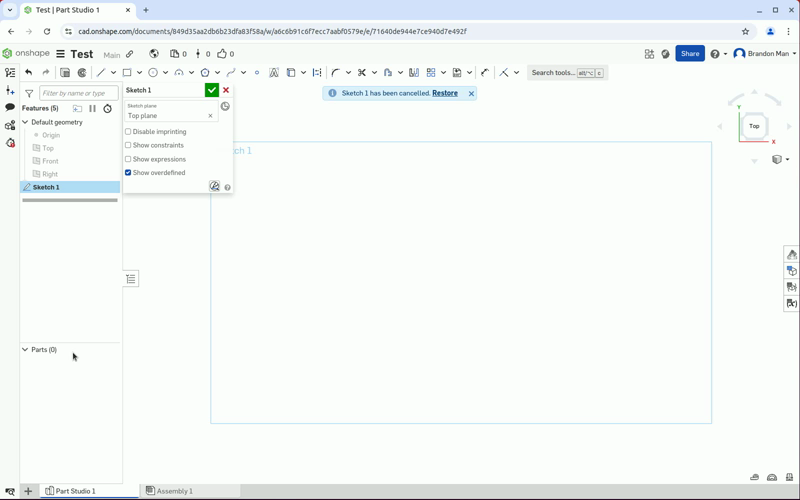
key_down(shift)
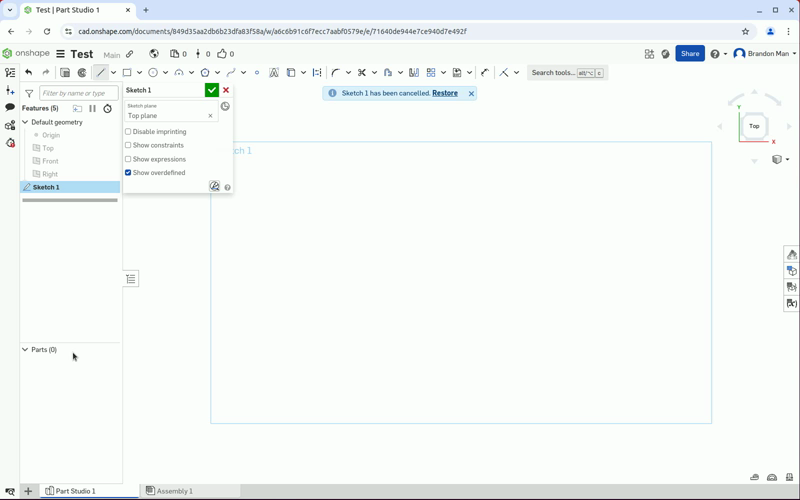
mouse_move(348, 361)
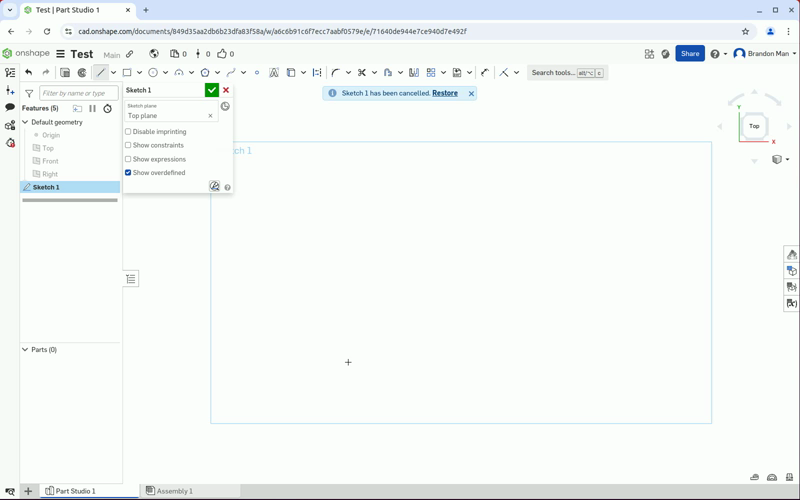
click(348, 361)
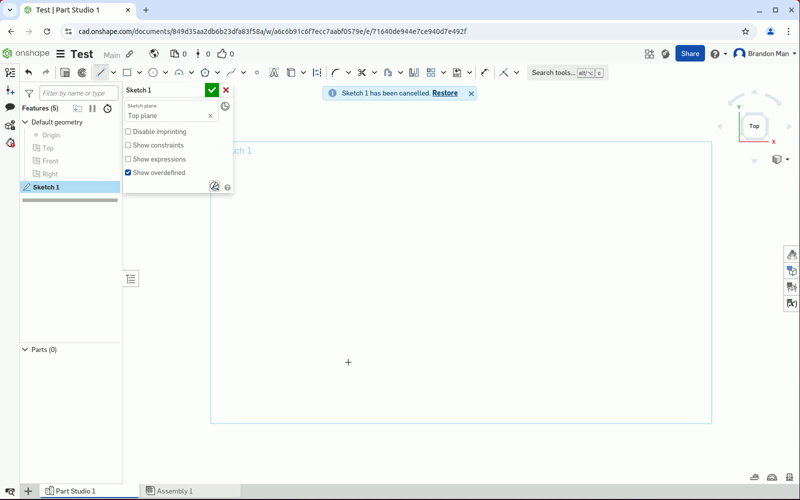
key_up(shift)
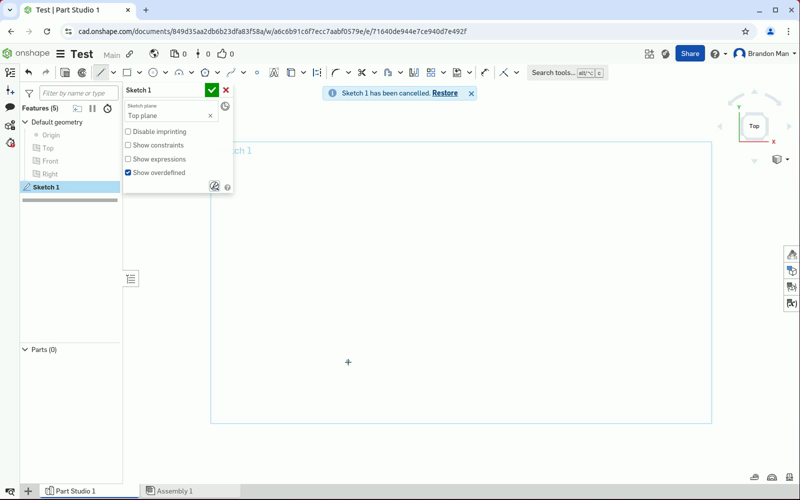
key_down(shift)
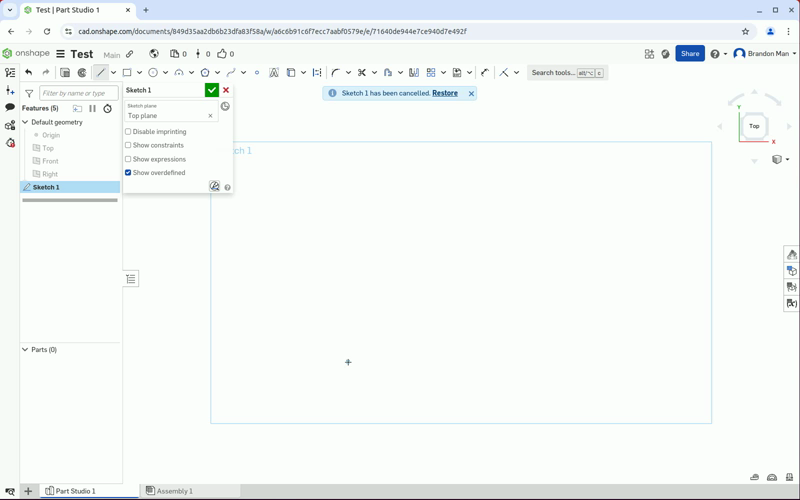
mouse_move(572, 361)
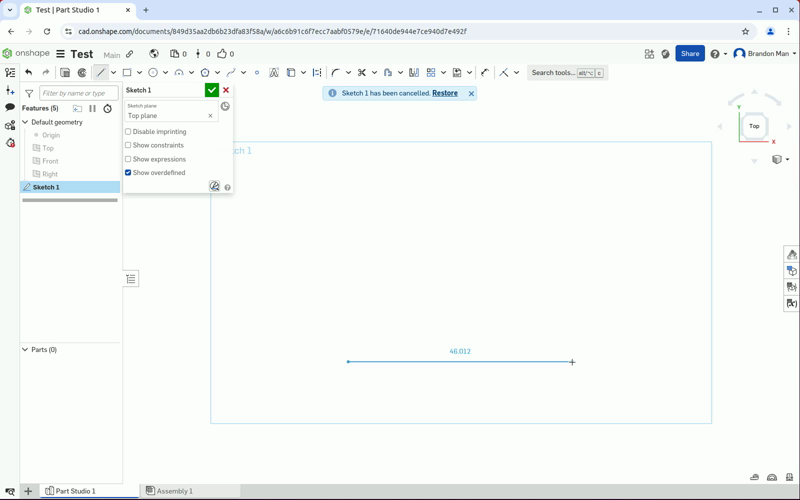
click(572, 361)
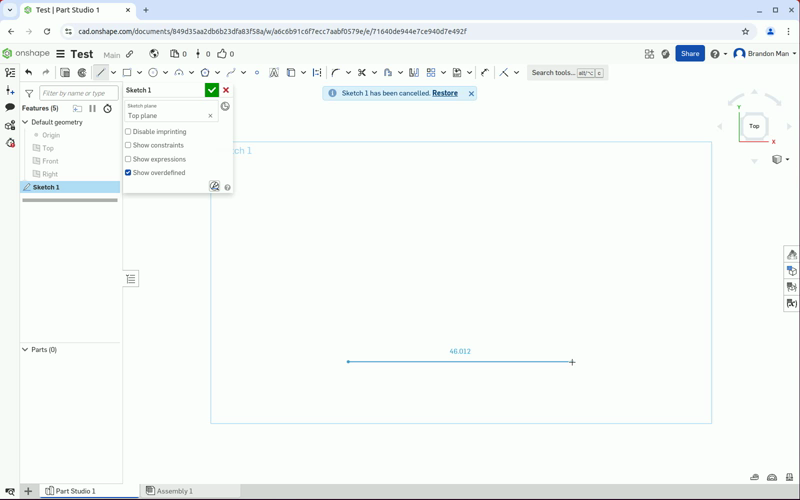
key_up(shift)
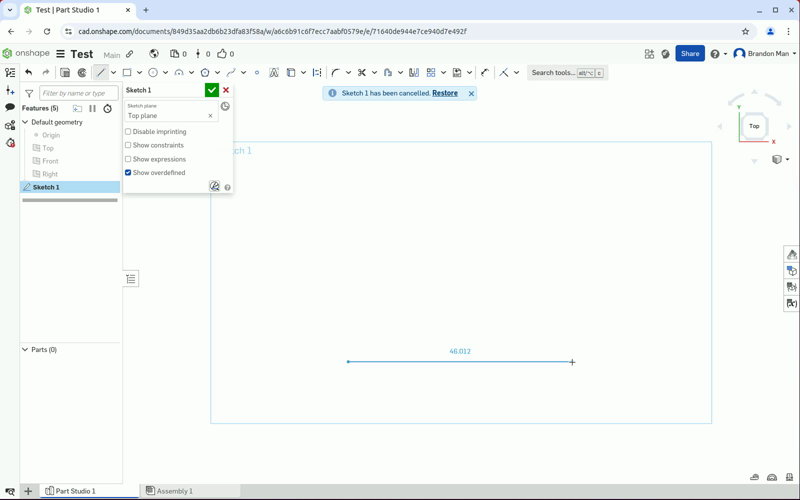
key_down(shift)
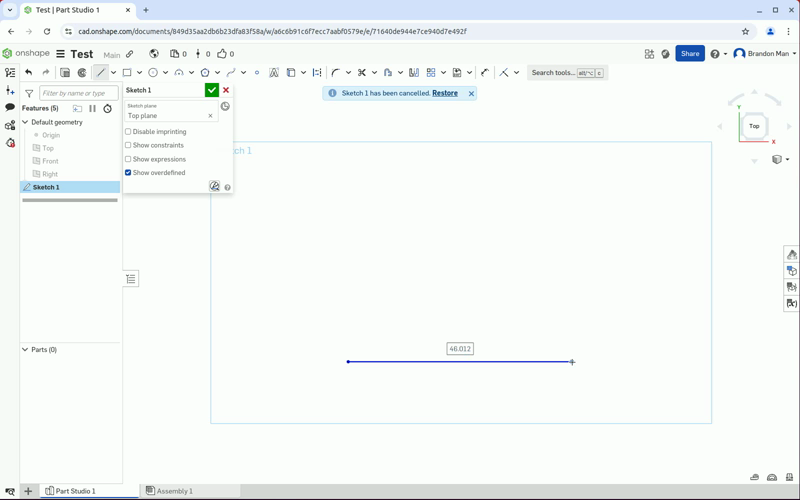
mouse_move(572, 205)
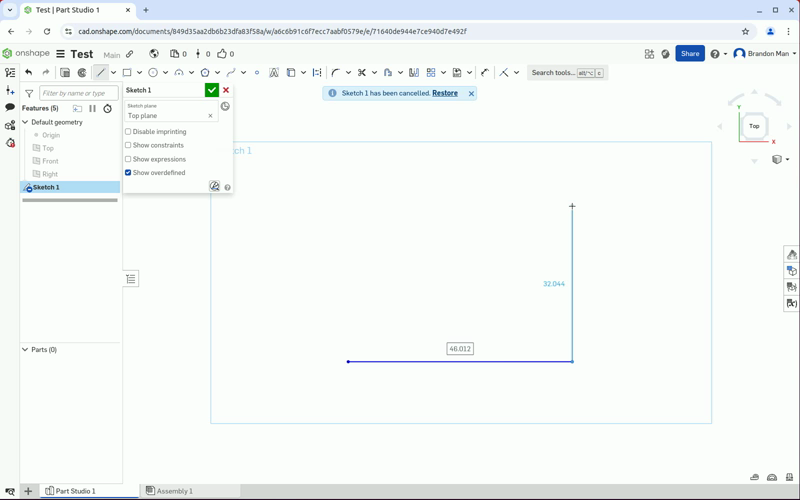
click(572, 205)
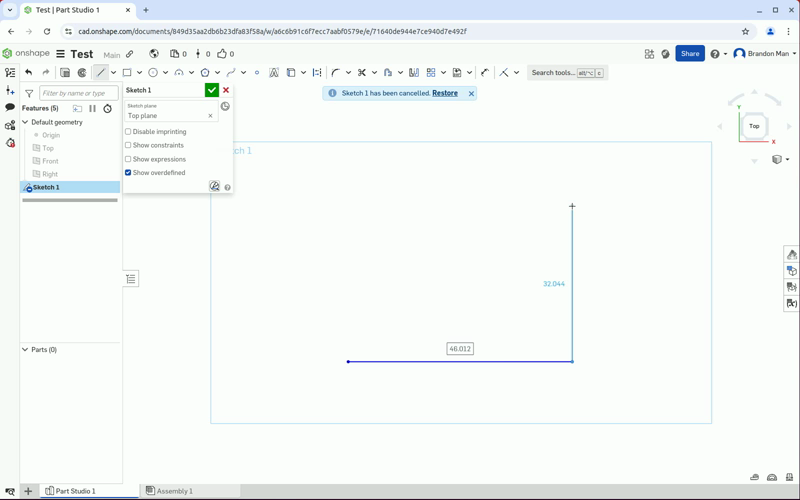
key_up(shift)
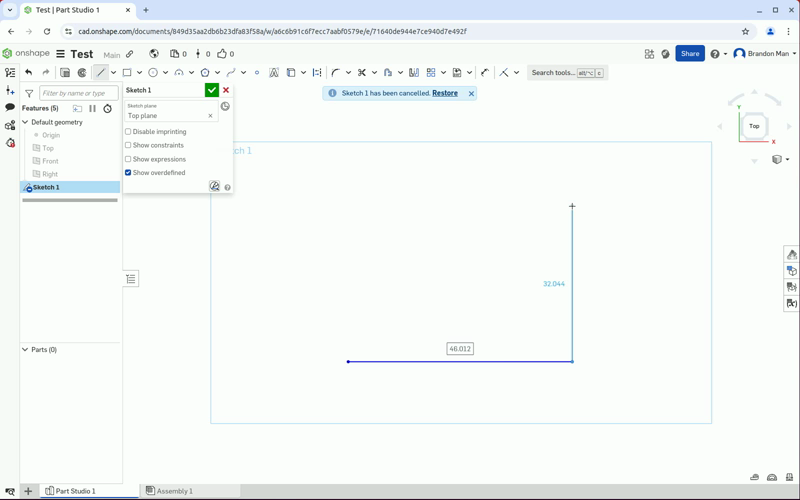
key_down(shift)
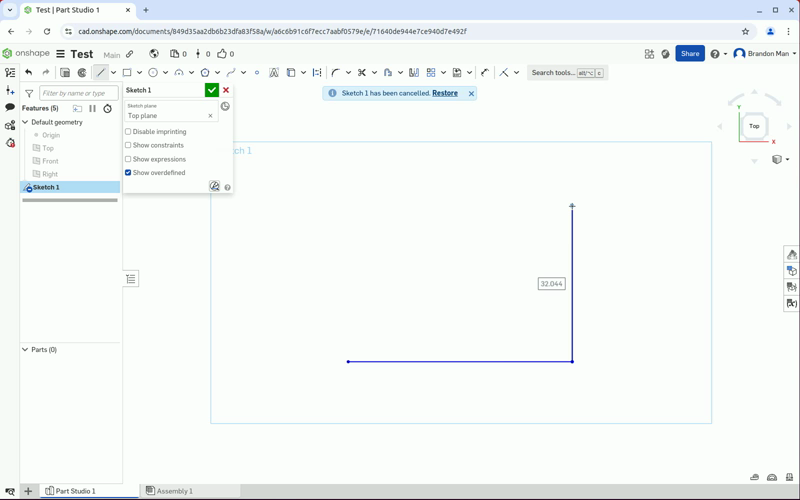
mouse_move(348, 205)
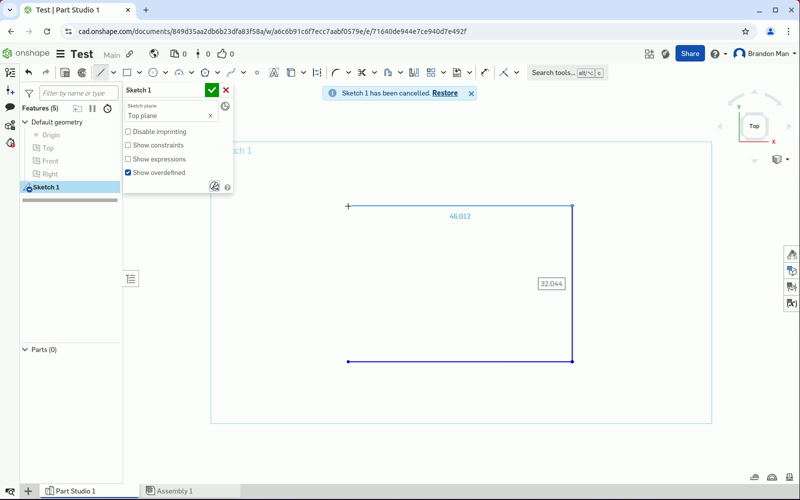
click(348, 205)
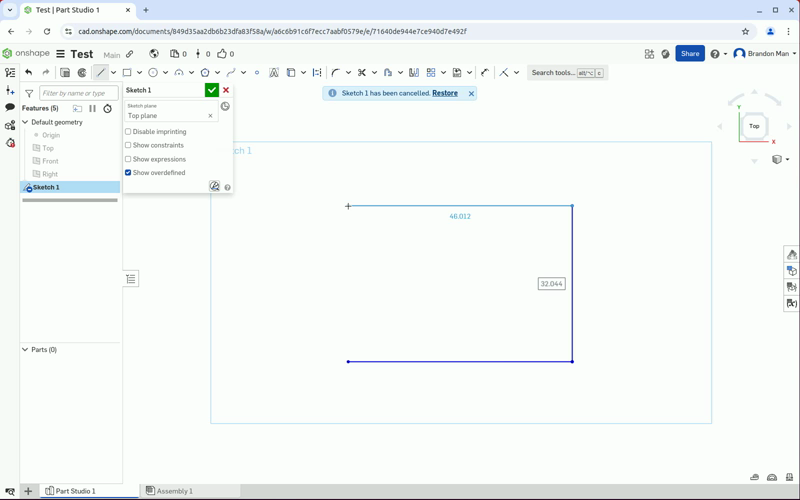
key_up(shift)
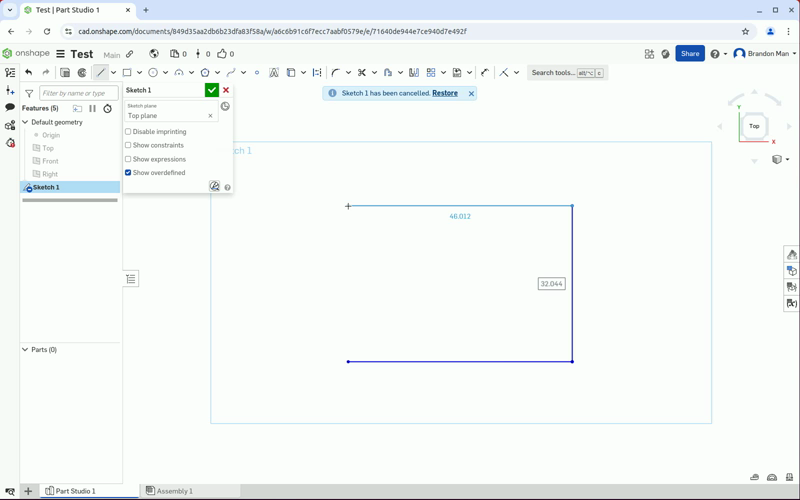
key_down(shift)
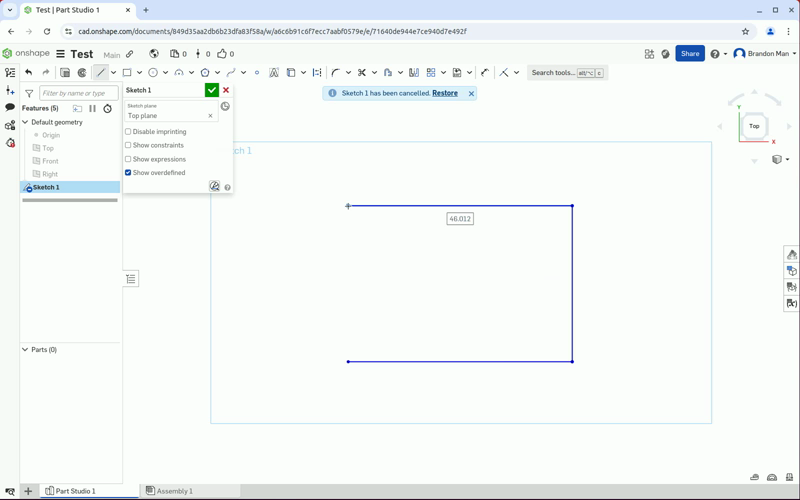
mouse_move(348, 361)
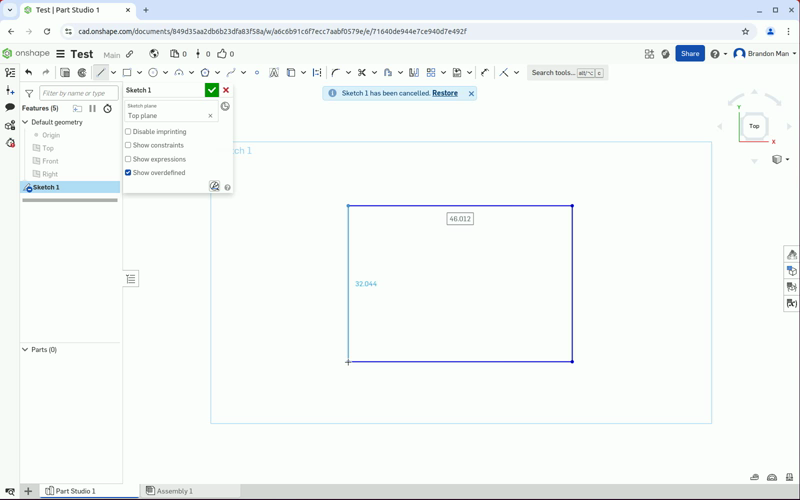
key_up(shift)
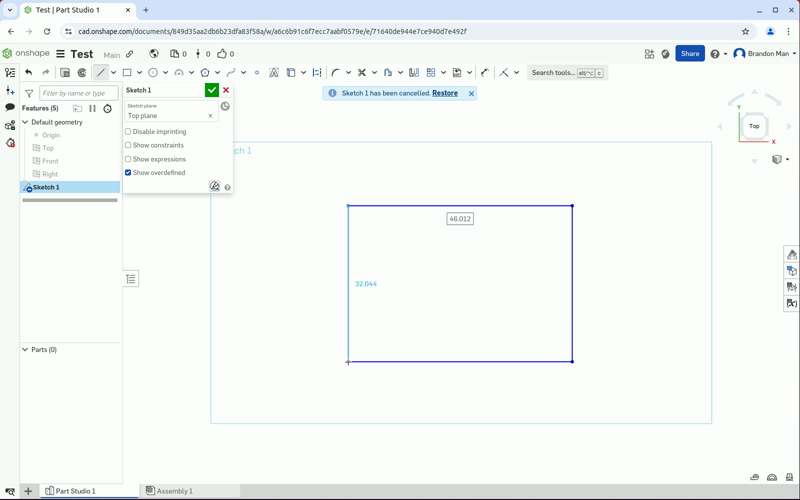
click(348, 361)
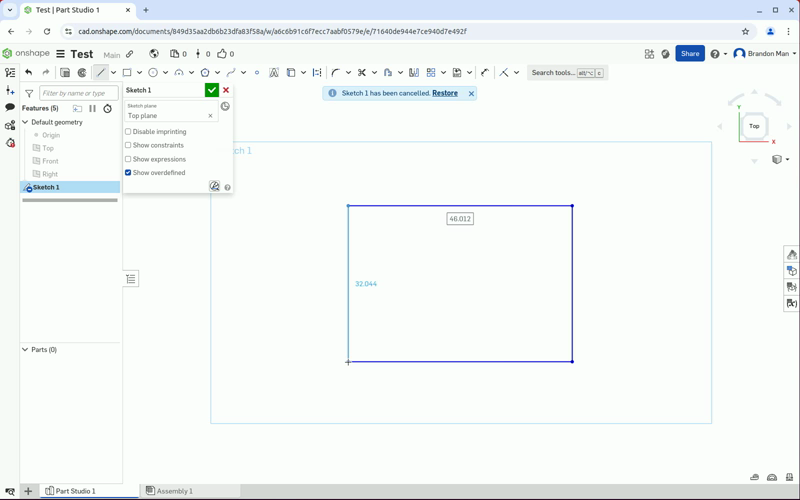
key(esc)
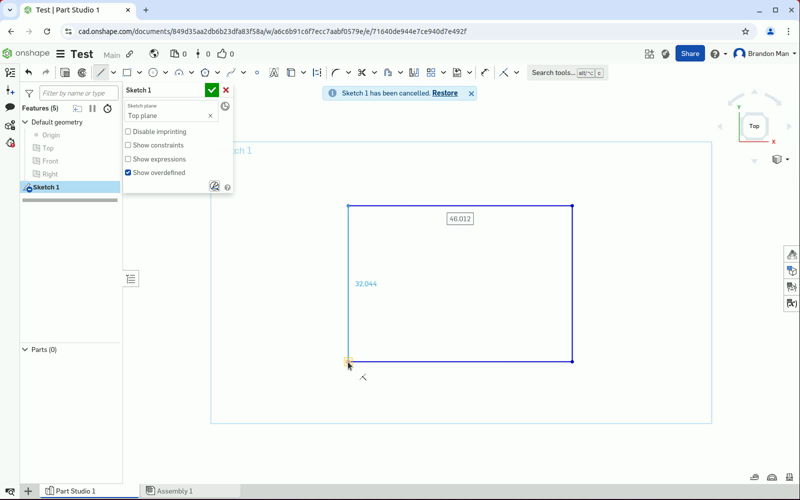
mouse_move(538, 231)
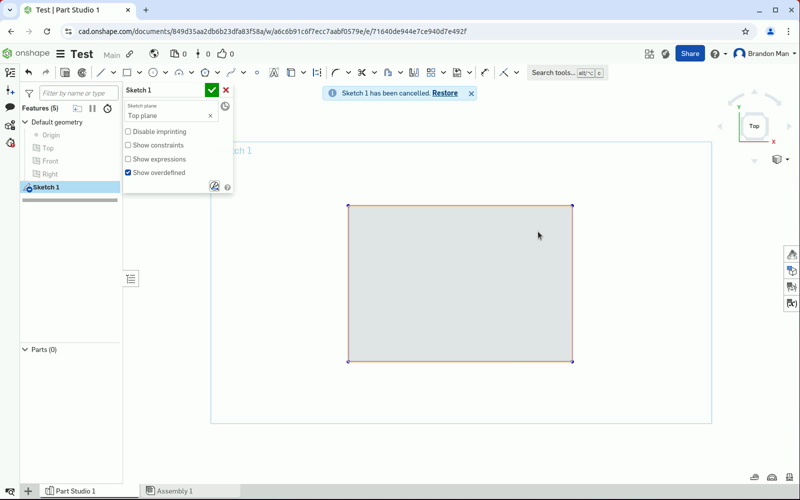
click(538, 231)
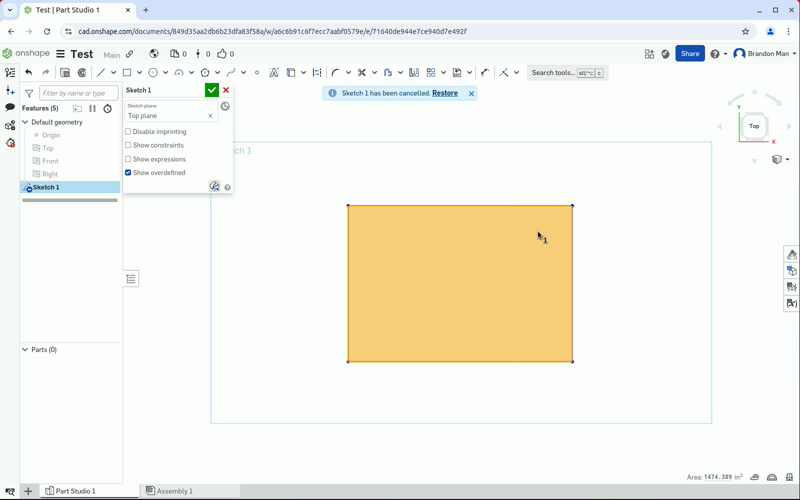
mouse_move(73, 352)
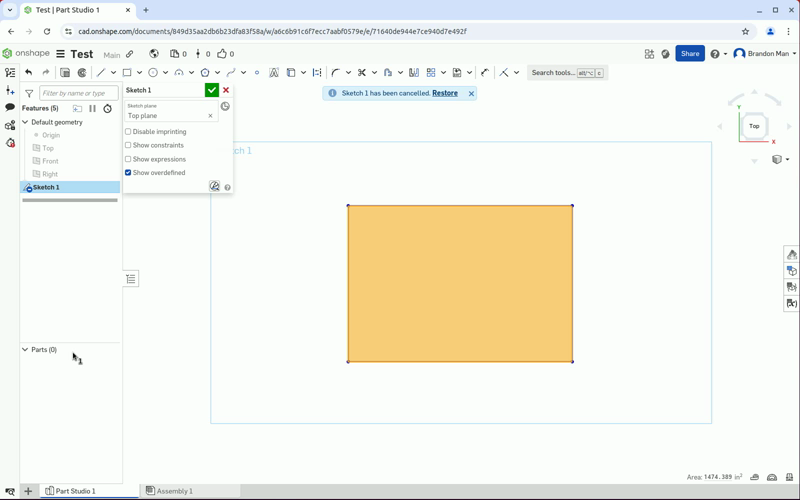
key(shift+y)
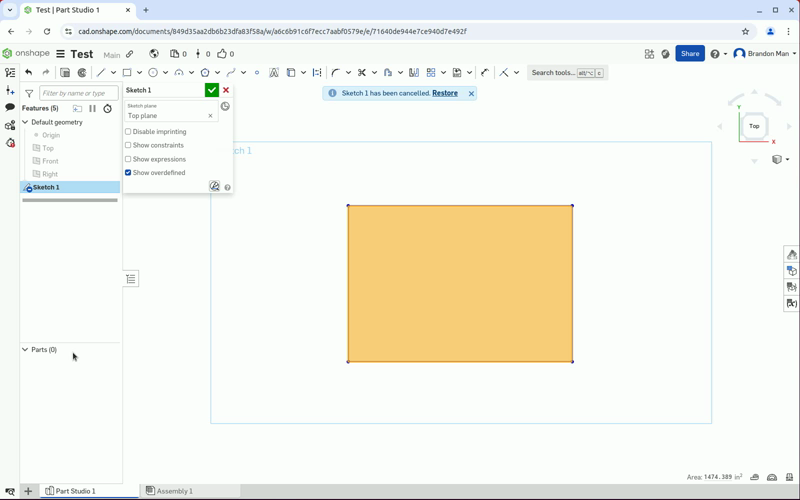
key(shift+e)
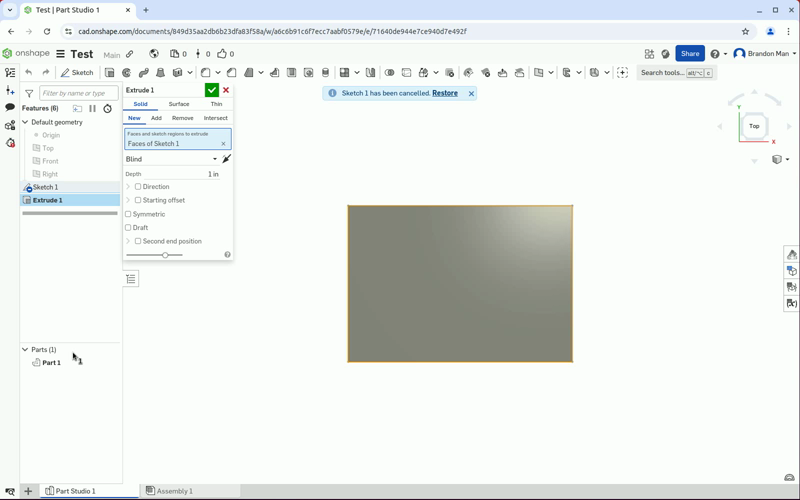
mouse_move(143, 106)
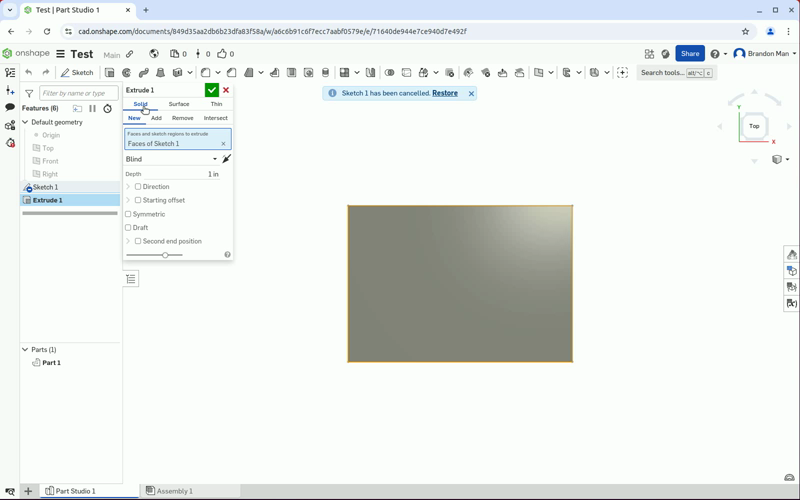
click(143, 106)
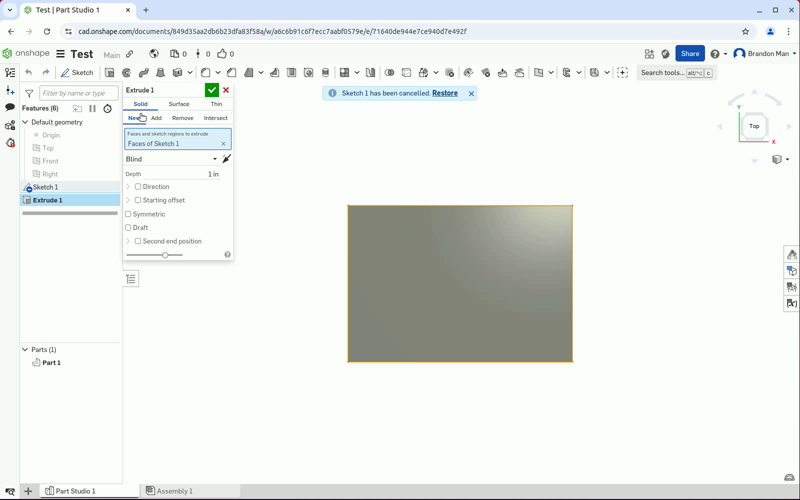
mouse_move(137, 120)
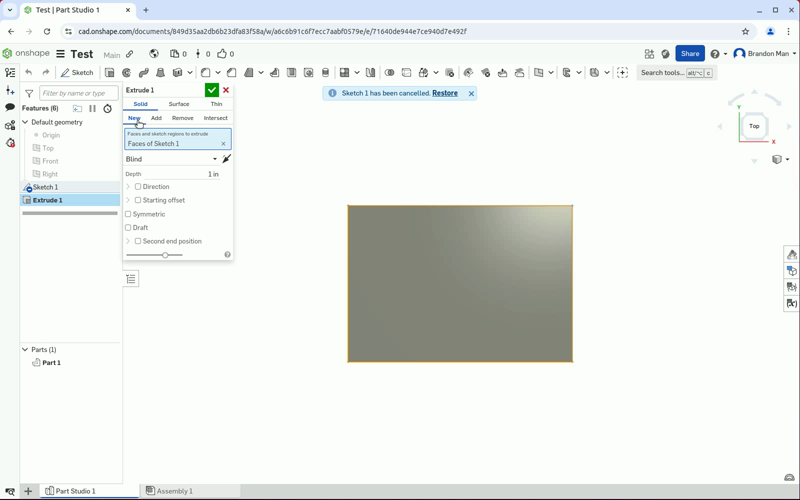
click(137, 120)
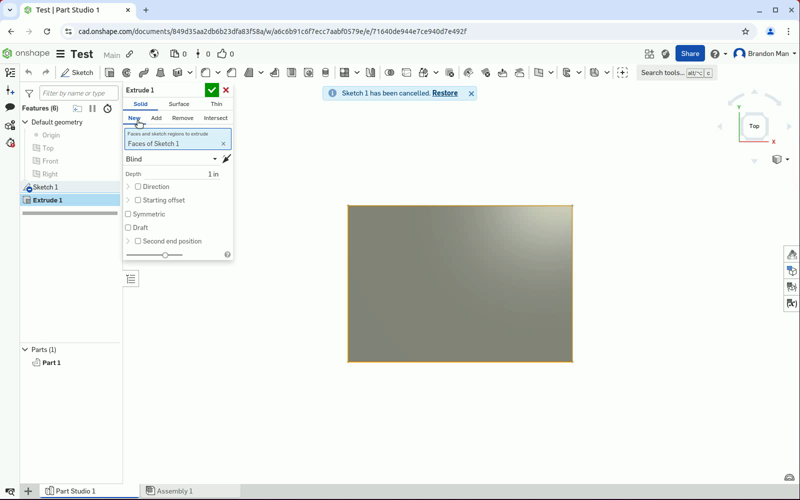
key(tab, 4)
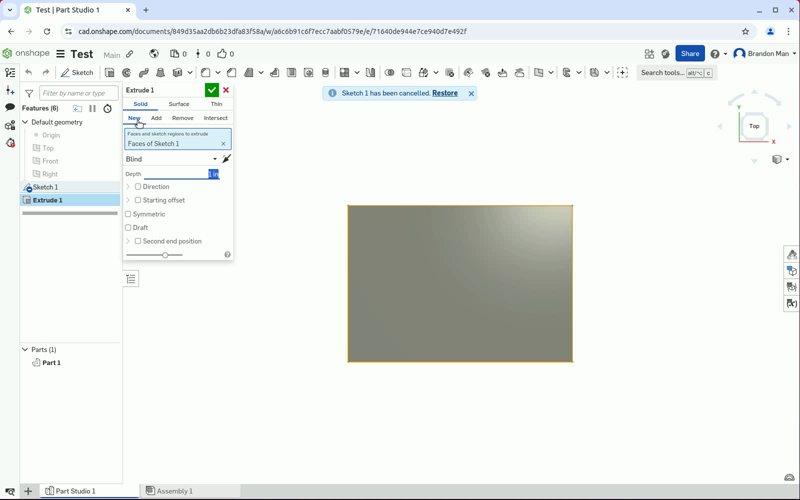
text(1.204)
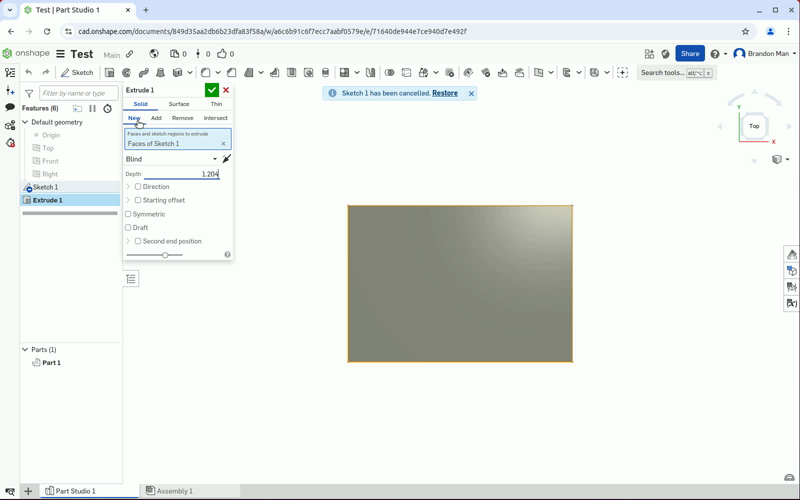
key(enter)
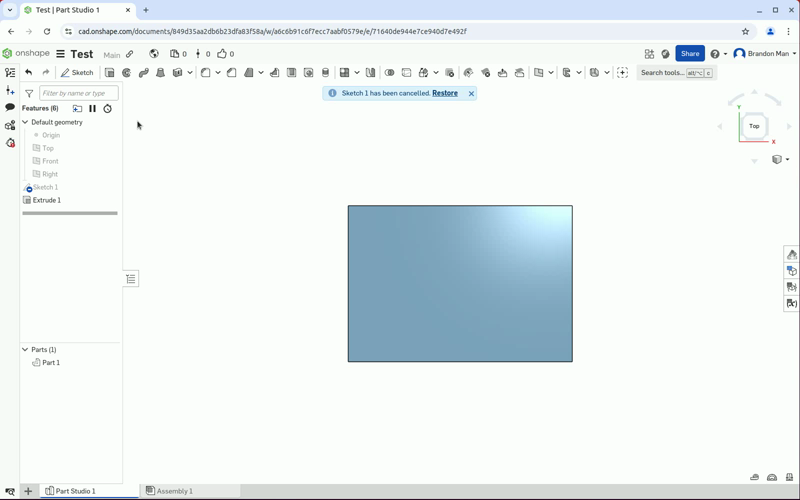
key(shift+h)
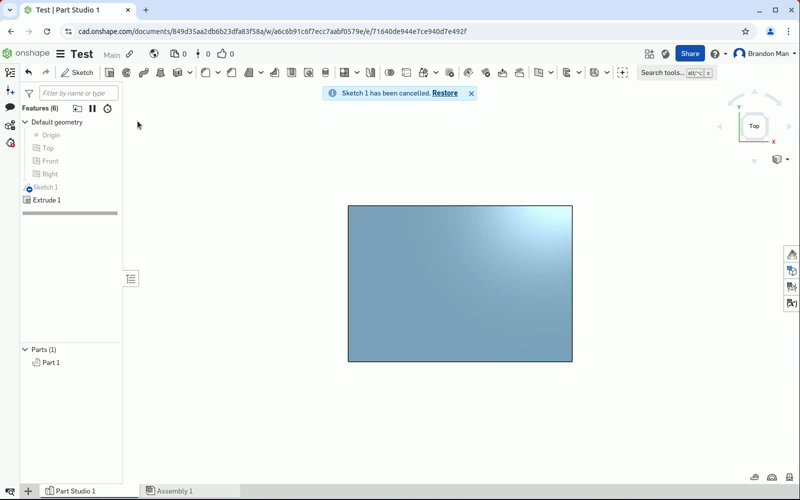
key(shift+h)
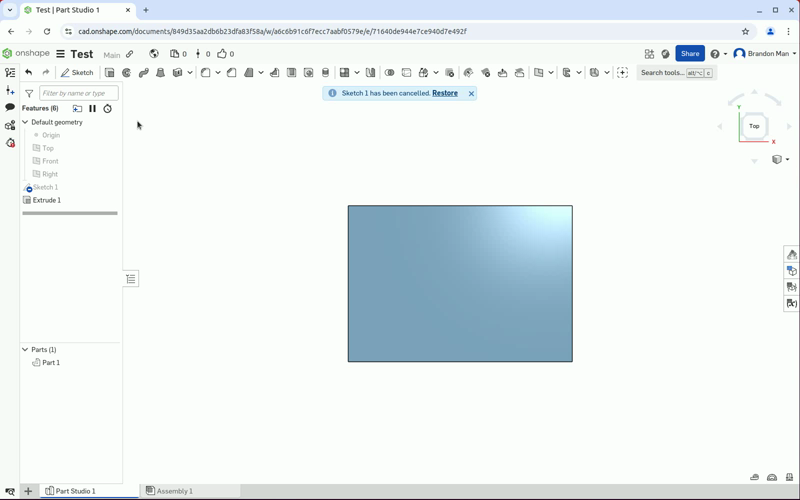
mouse_move(73, 189)
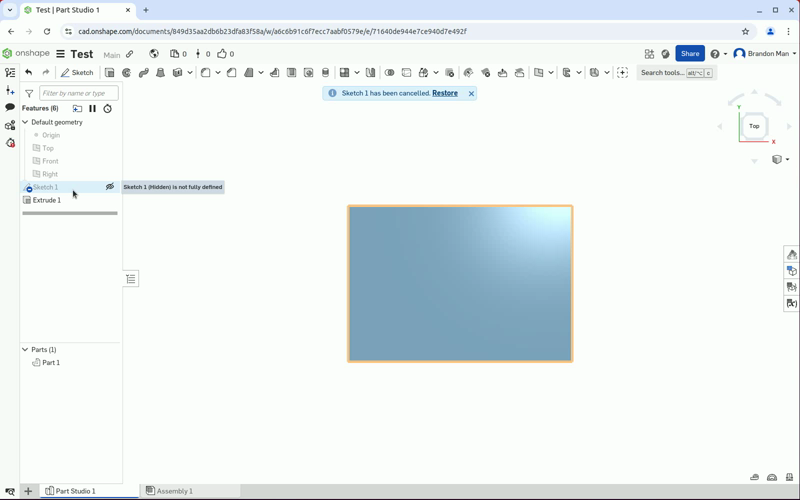
click(73, 189)
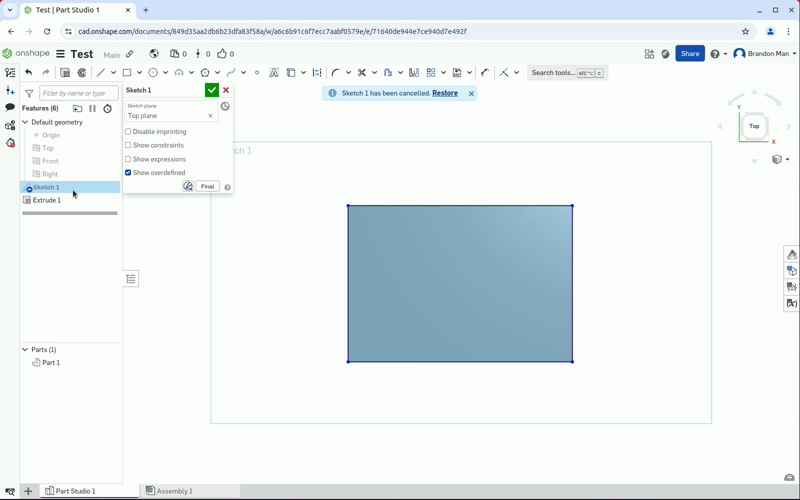
mouse_move(229, 92)
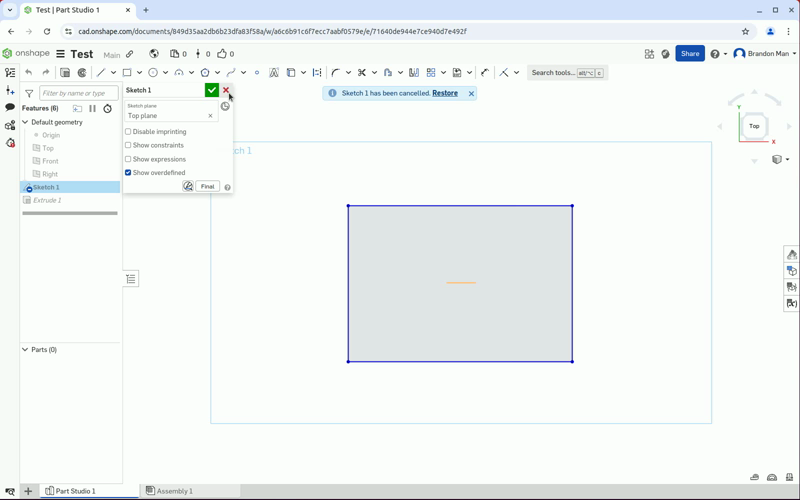
click(229, 92)
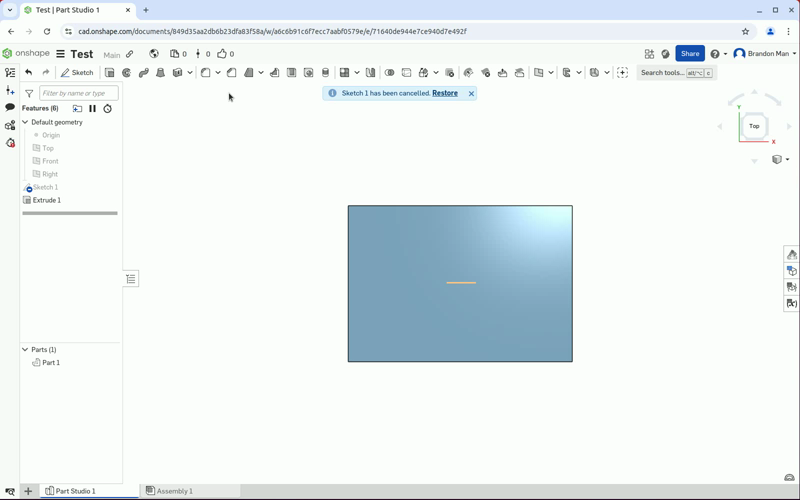
mouse_move(541, 75)
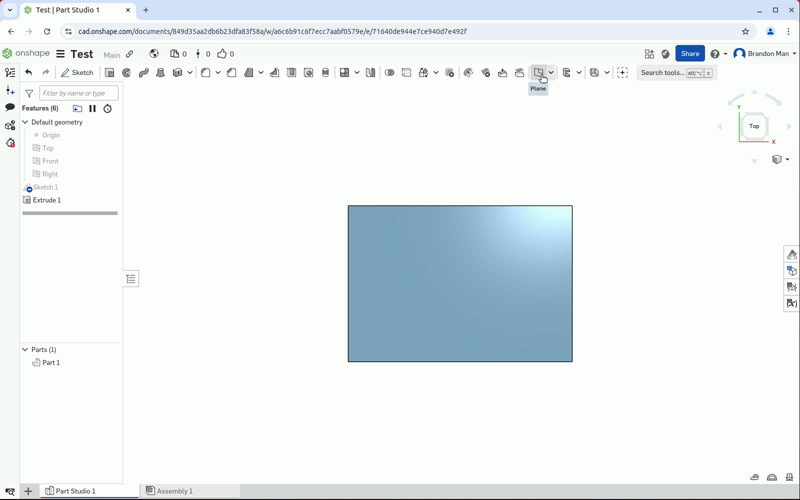
click(541, 75)
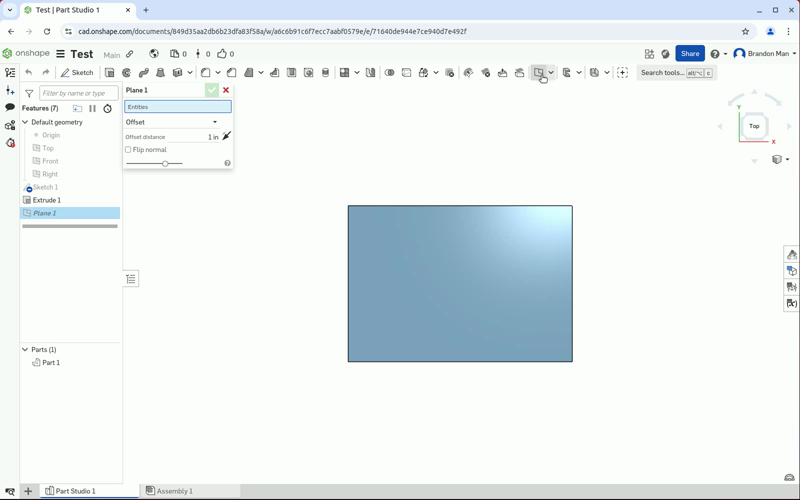
mouse_move(73, 150)
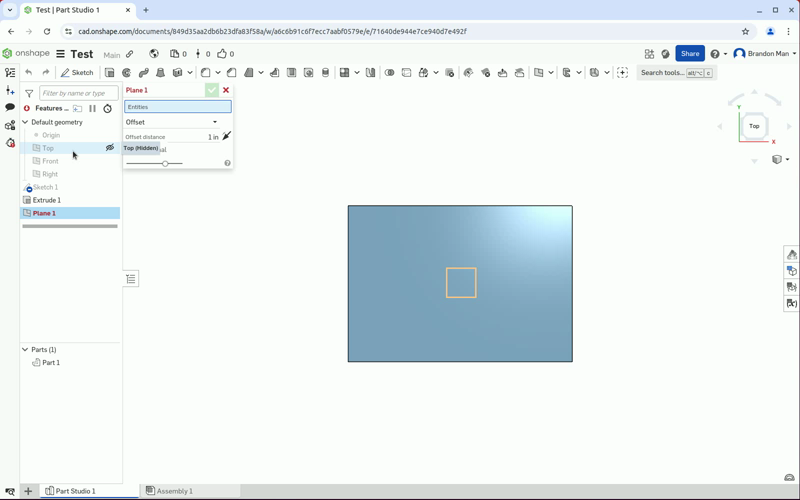
click(73, 150)
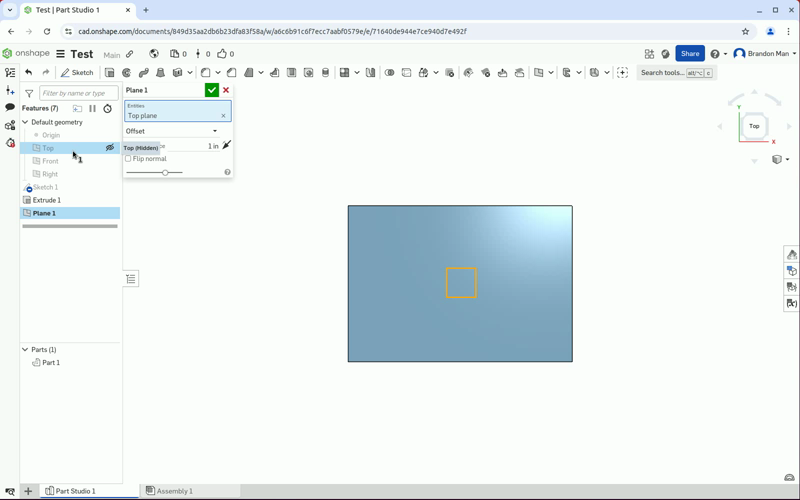
key(tab, 2)
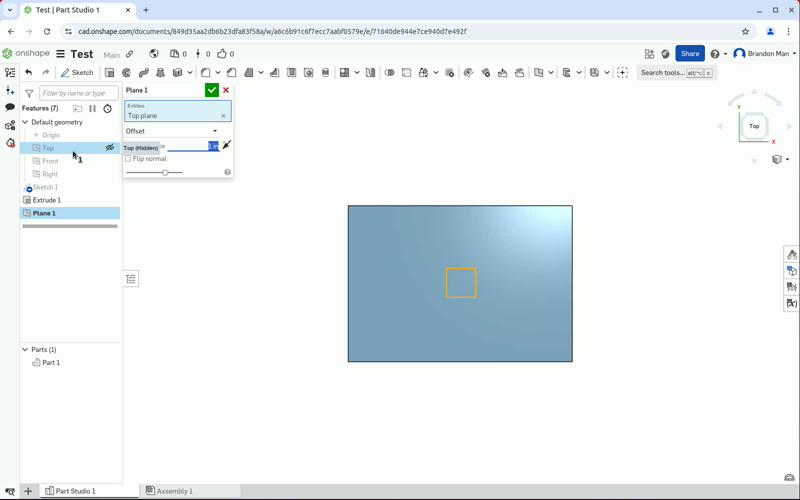
text(1.202)
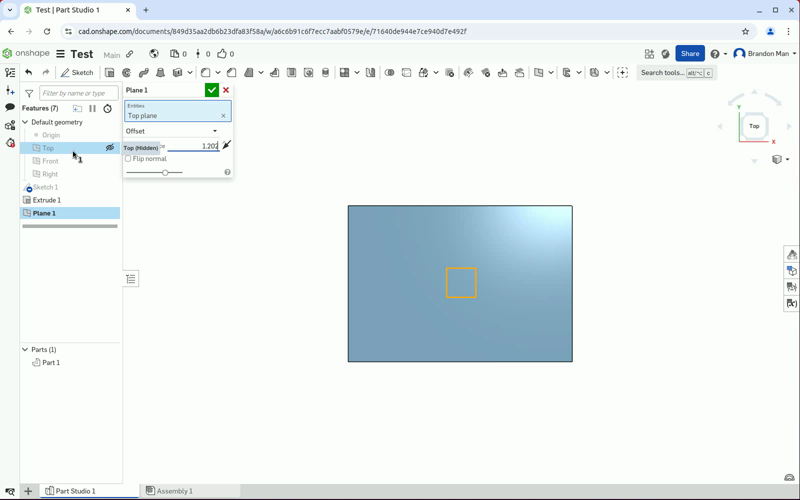
key(enter, 2)
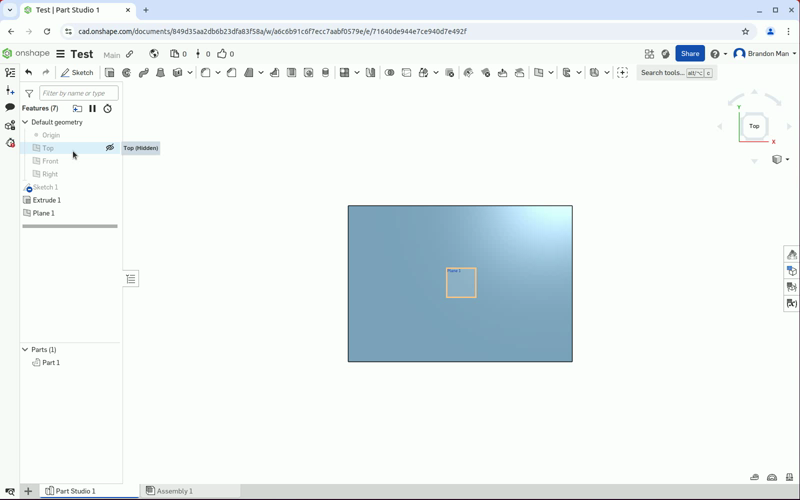
key(shift+s)
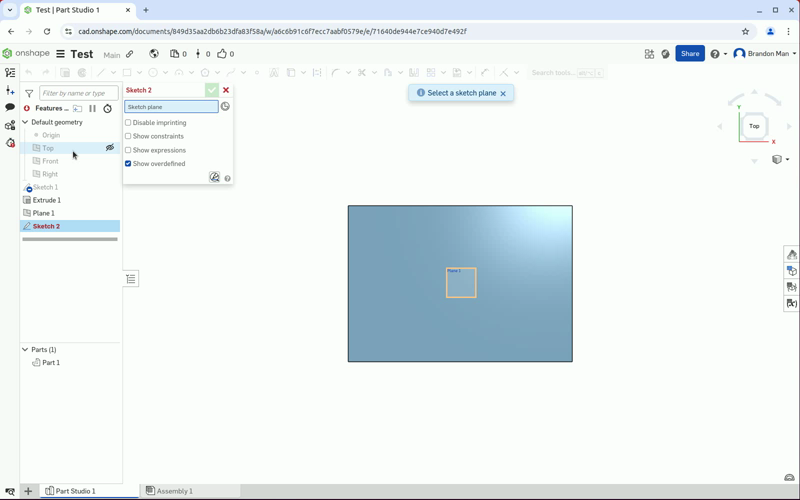
mouse_move(73, 215)
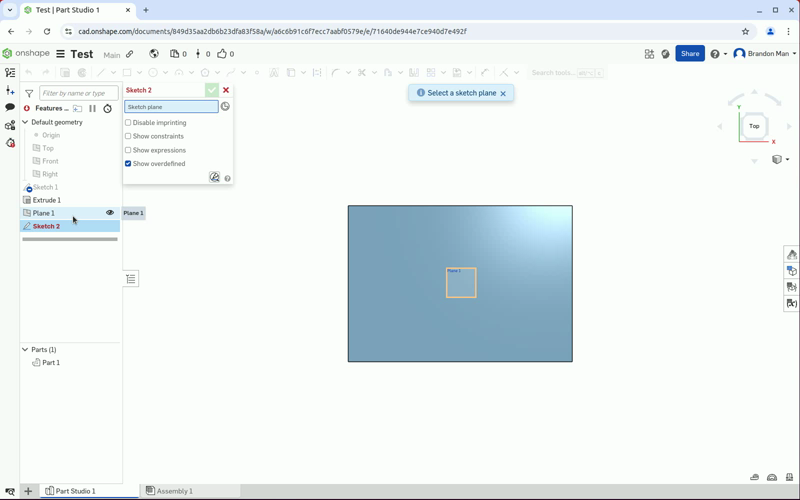
click(73, 215)
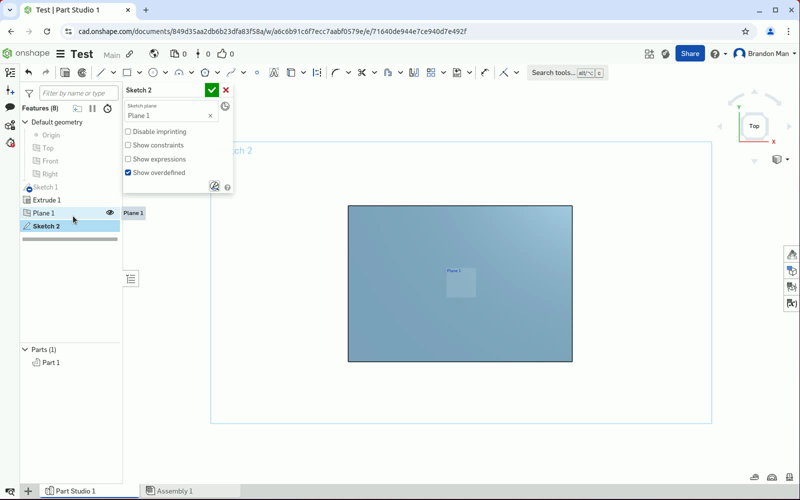
mouse_move(73, 352)
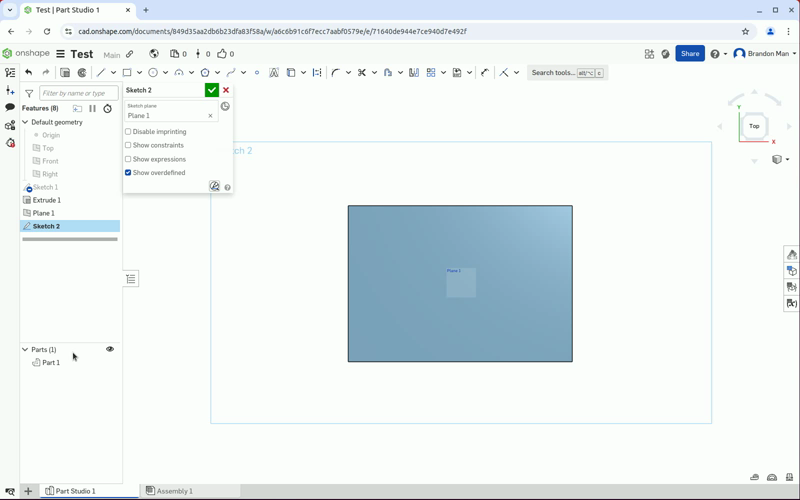
key(y)
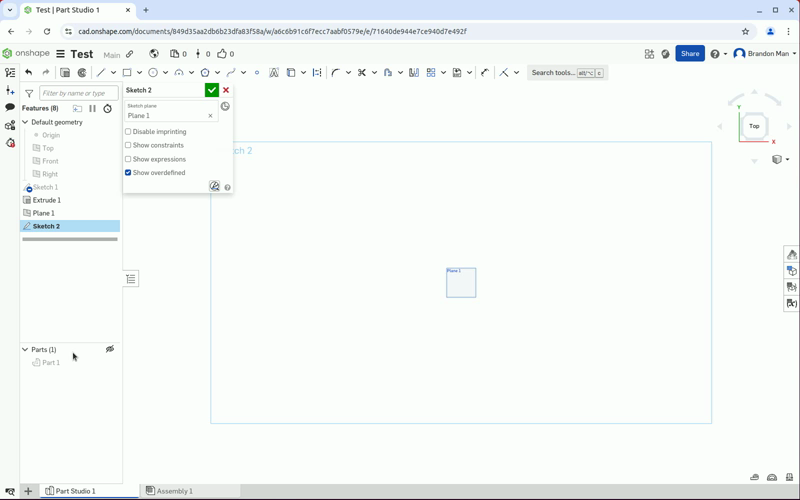
key(l)
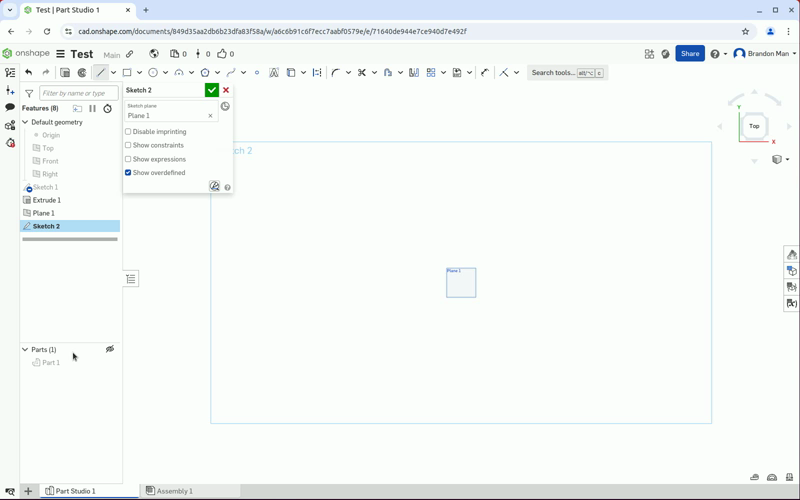
key_down(shift)
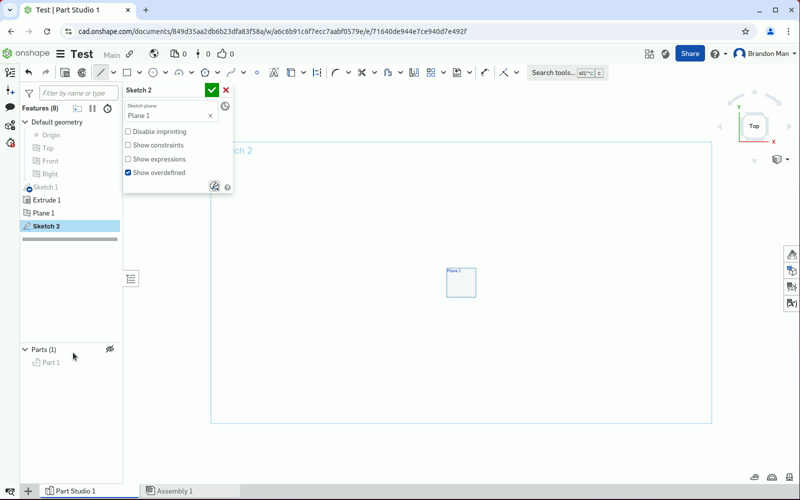
mouse_move(357, 351)
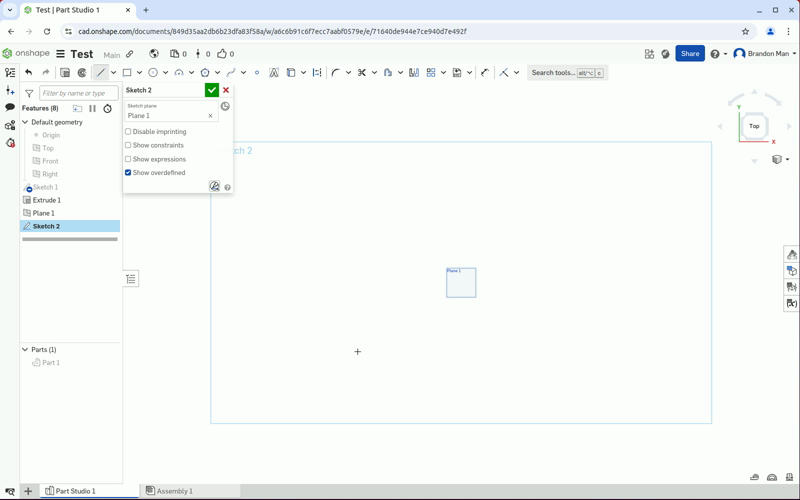
click(357, 351)
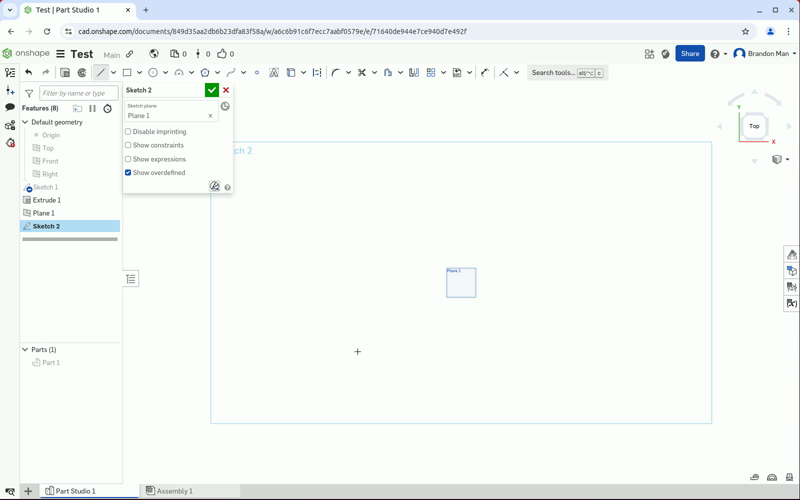
key_up(shift)
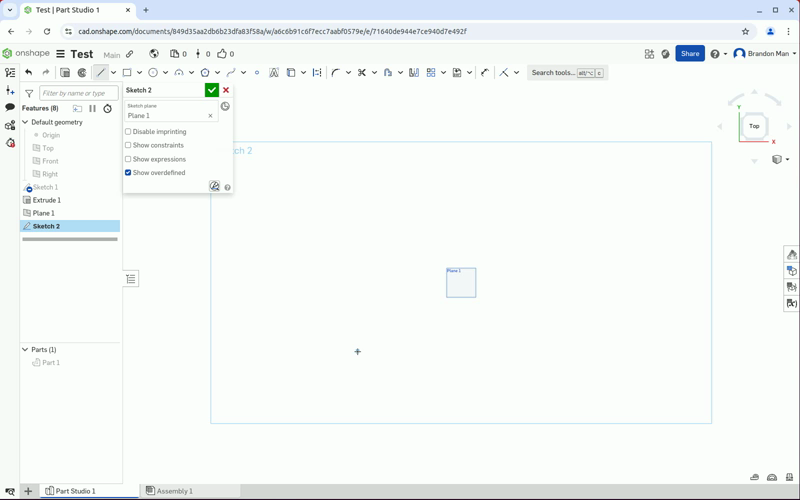
key_down(shift)
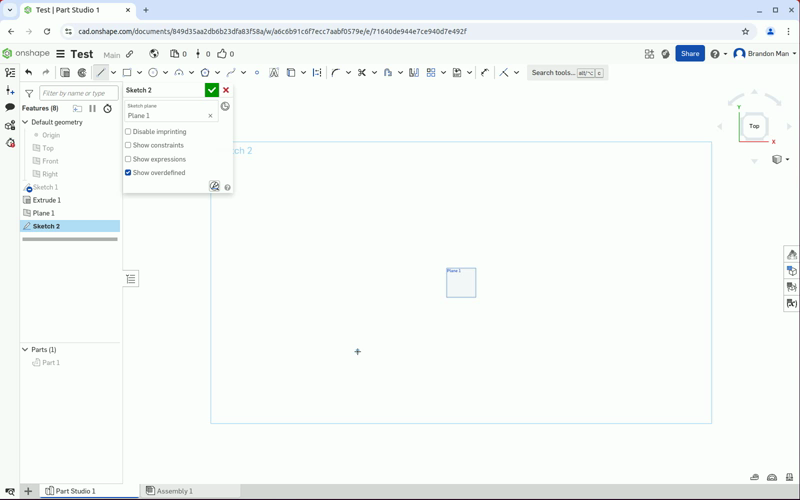
mouse_move(455, 351)
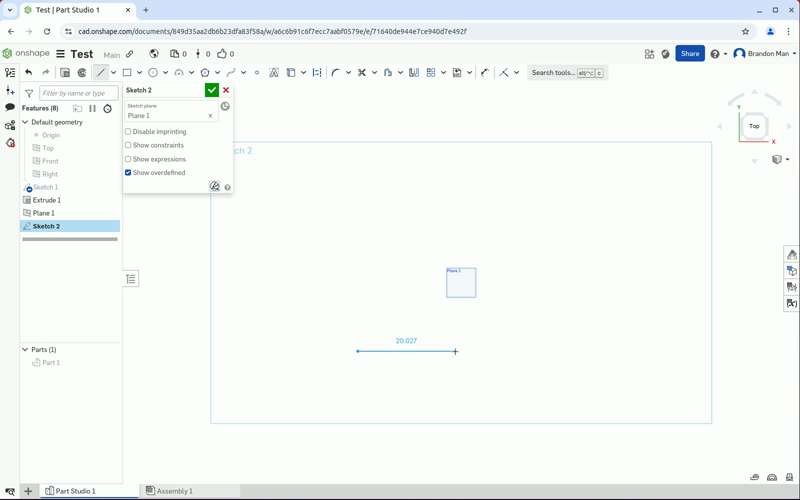
click(455, 351)
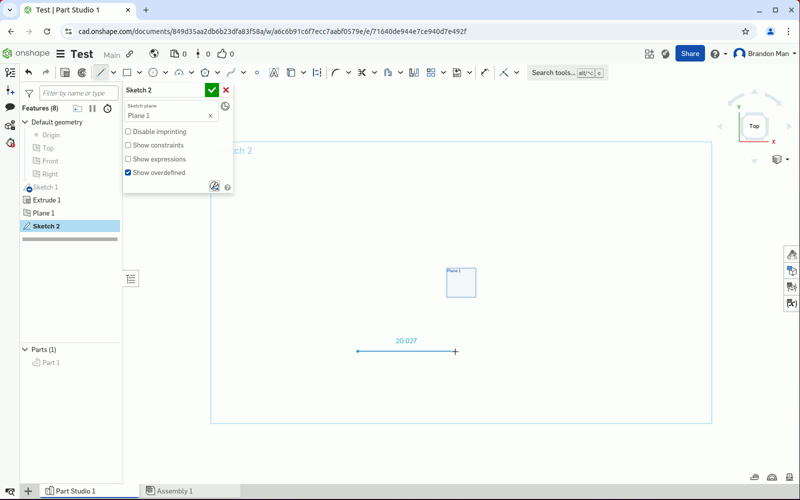
key_up(shift)
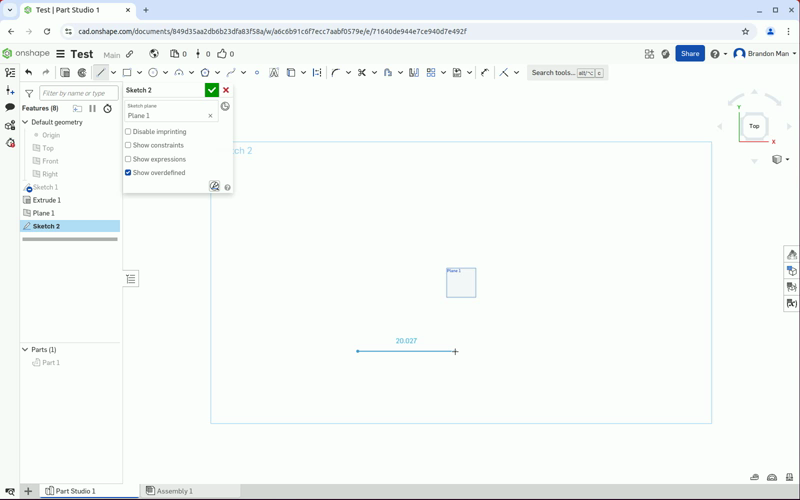
key_down(shift)
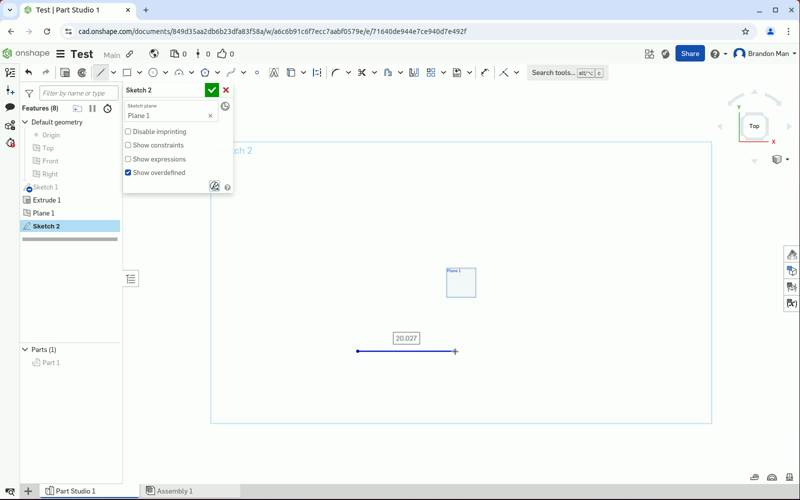
mouse_move(485, 351)
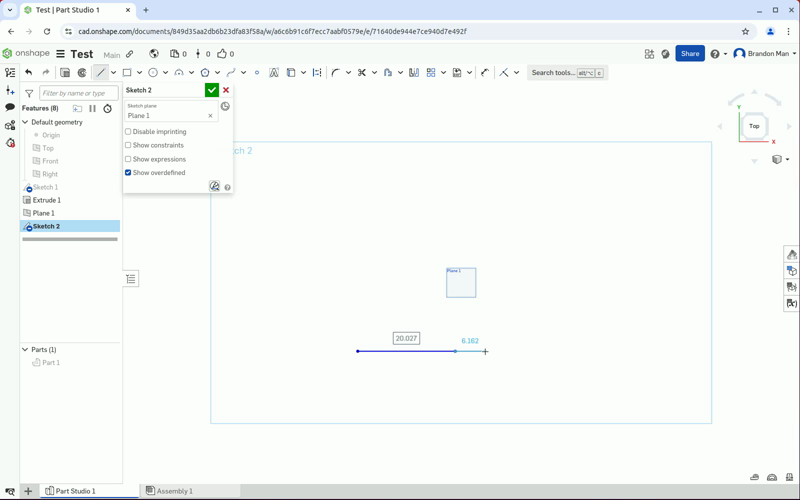
mouse_move(455, 325)
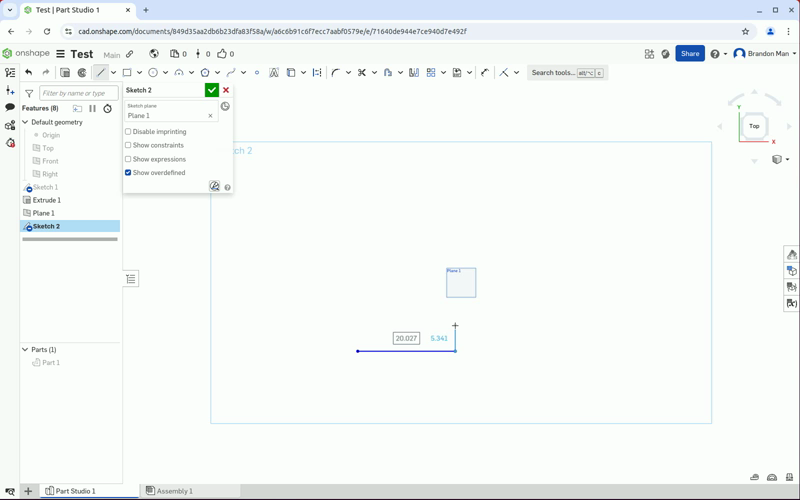
click(455, 325)
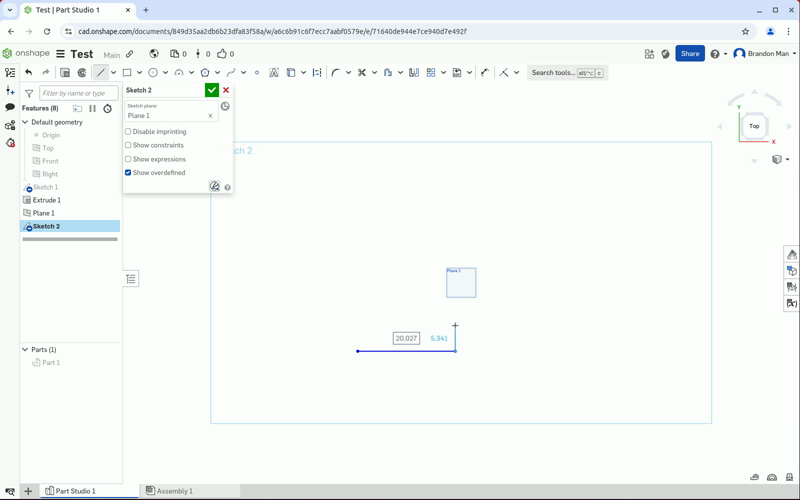
key_up(shift)
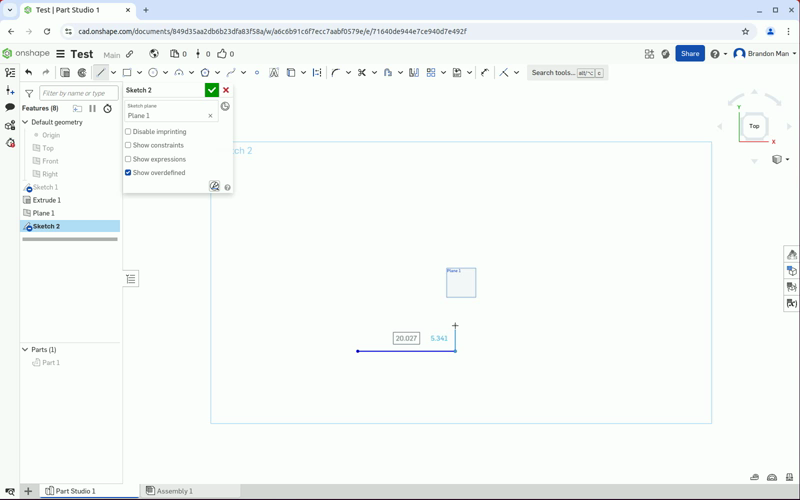
key_down(shift)
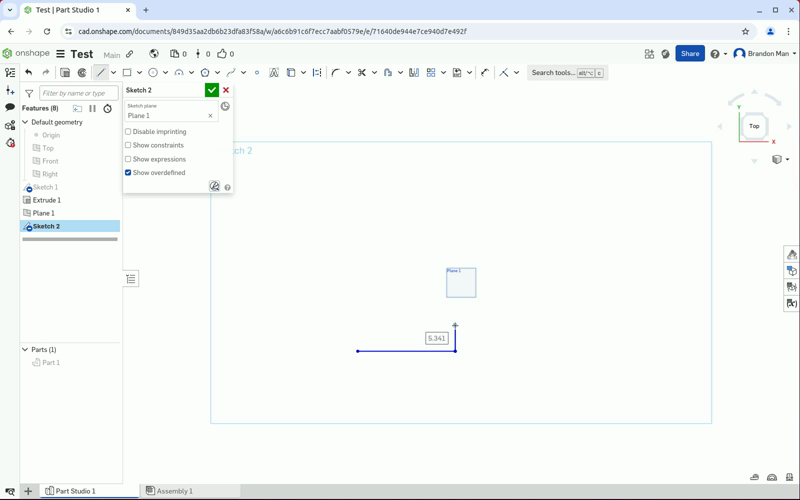
mouse_move(357, 325)
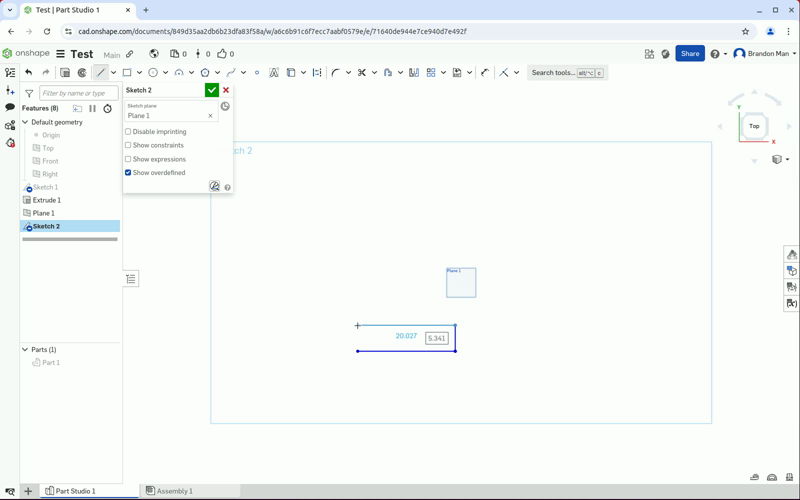
click(357, 325)
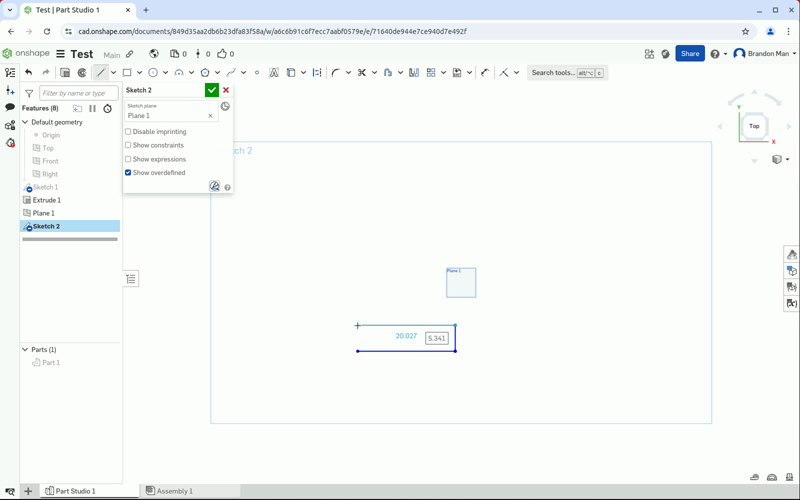
key_up(shift)
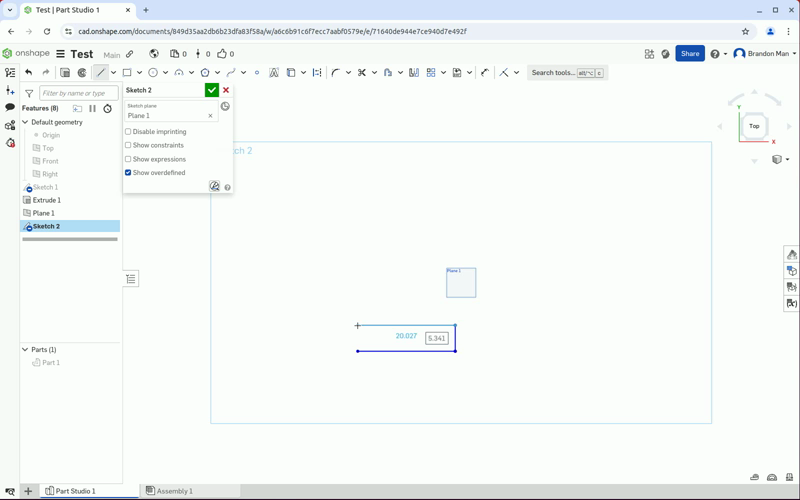
mouse_move(387, 325)
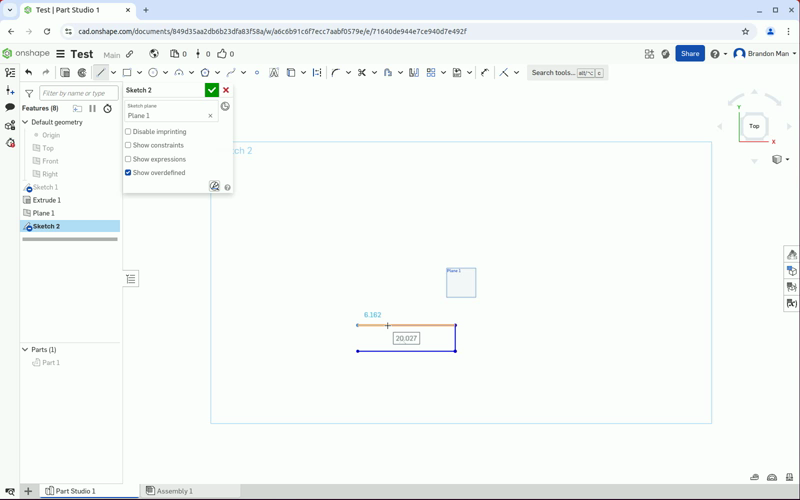
key_down(shift)
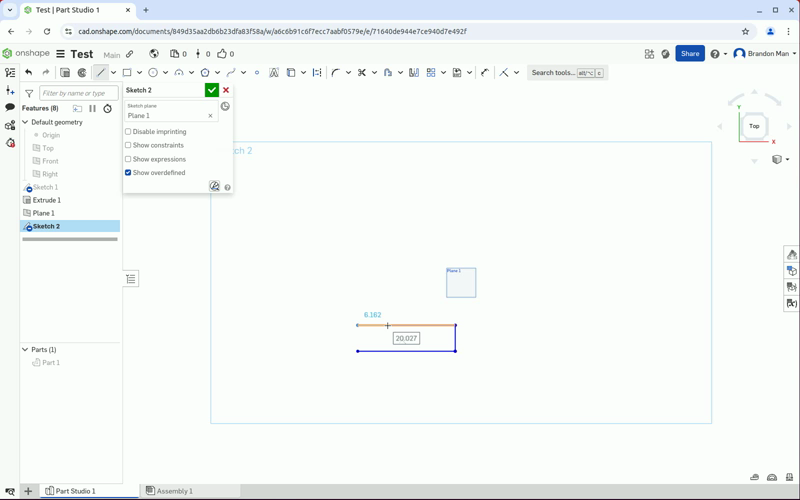
mouse_move(357, 351)
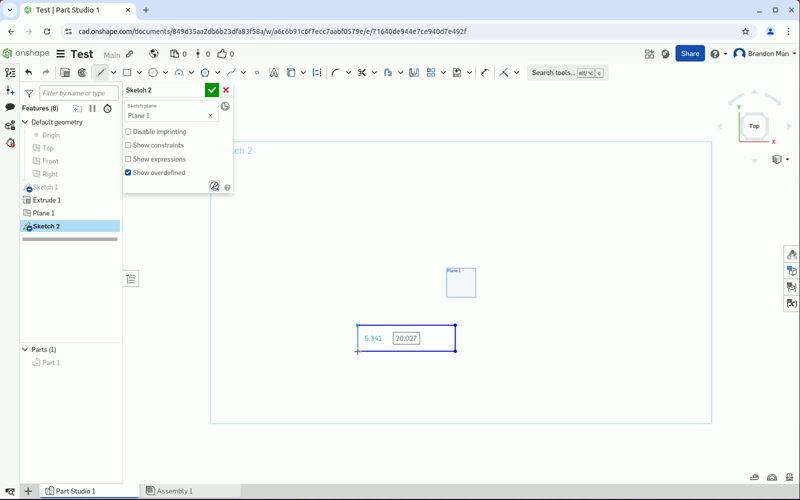
key_up(shift)
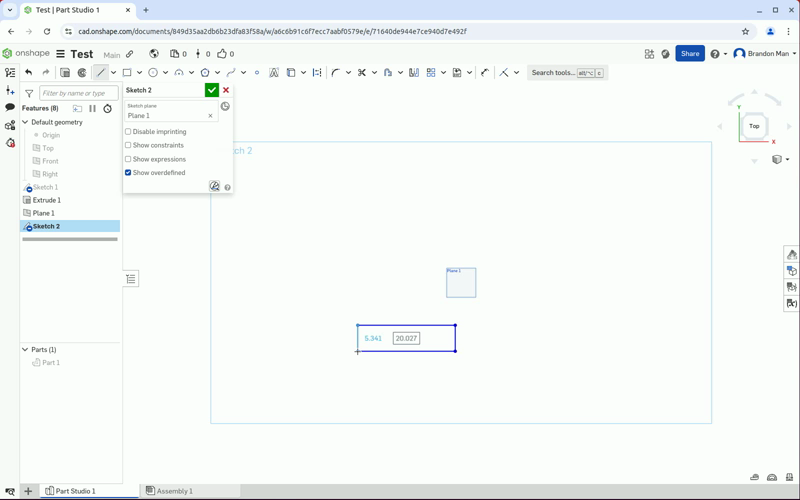
click(357, 351)
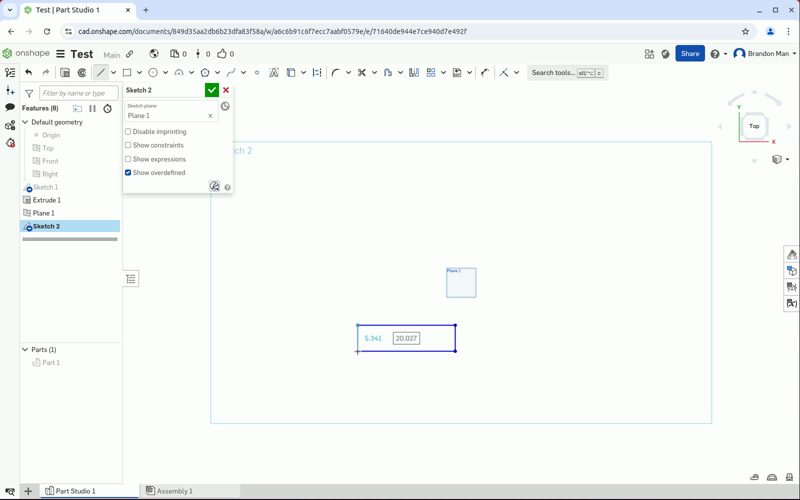
key(esc)
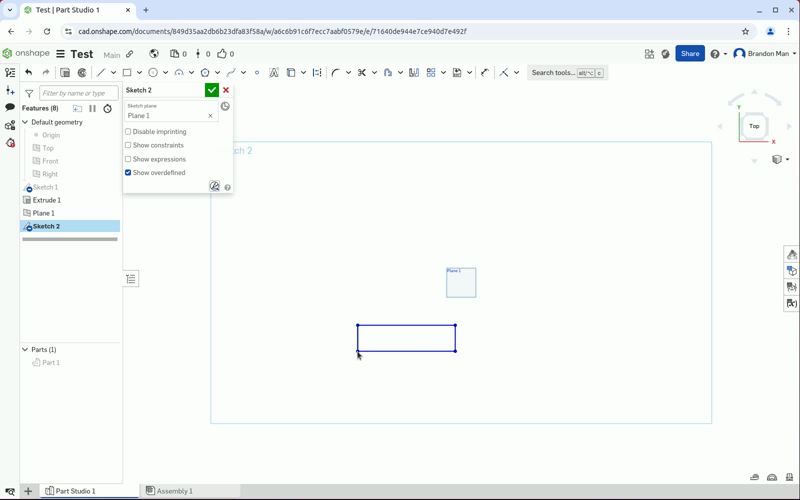
mouse_move(447, 339)
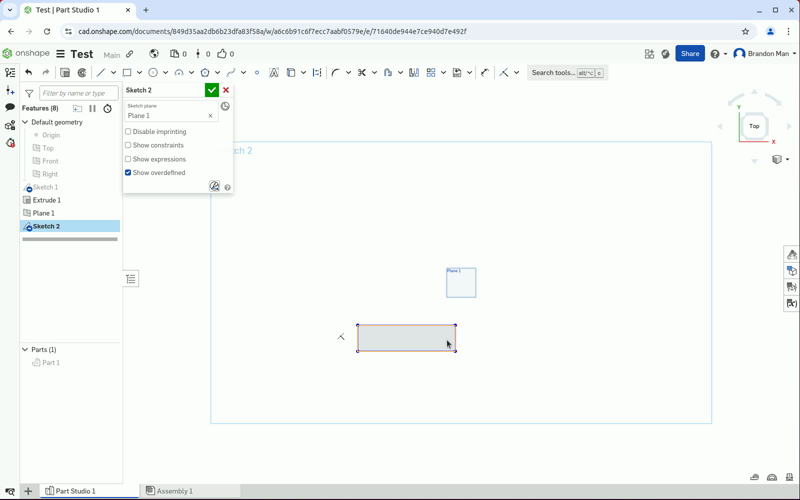
click(447, 339)
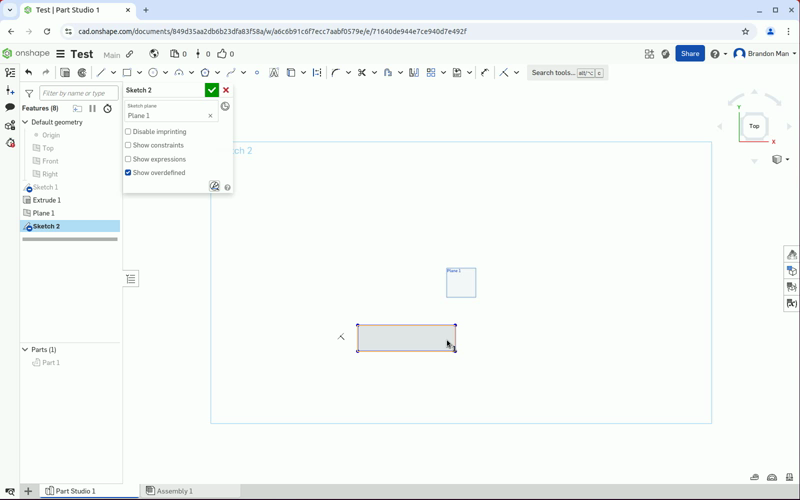
mouse_move(73, 352)
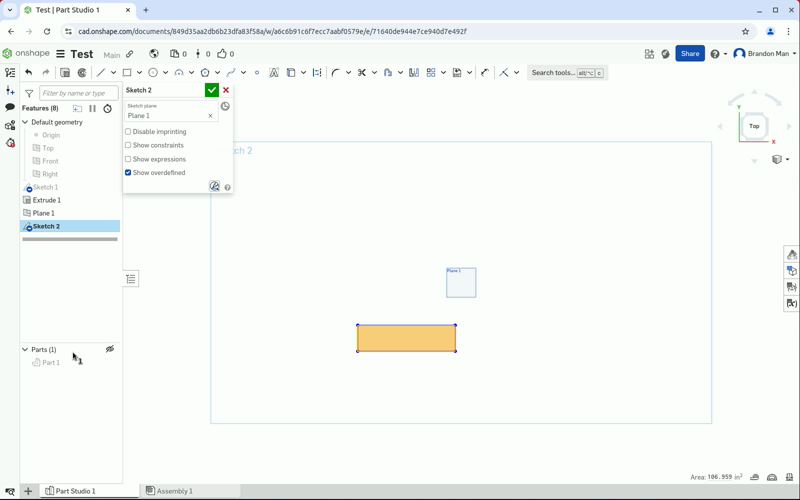
key(shift+y)
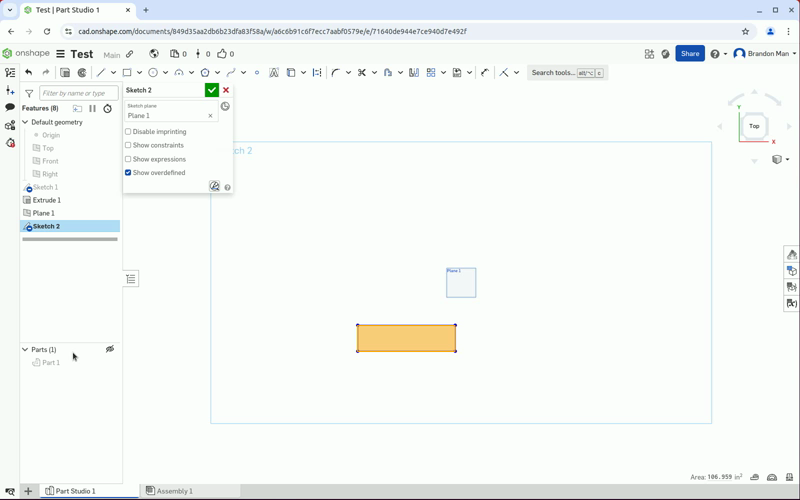
key(shift+e)
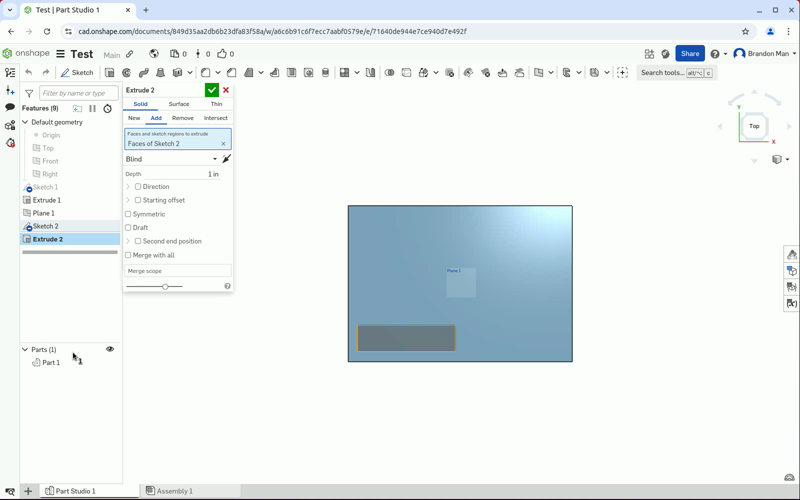
mouse_move(143, 106)
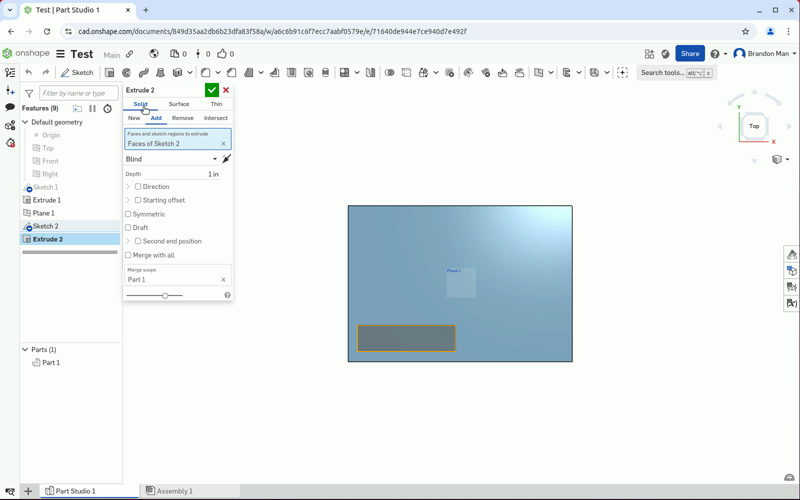
click(143, 106)
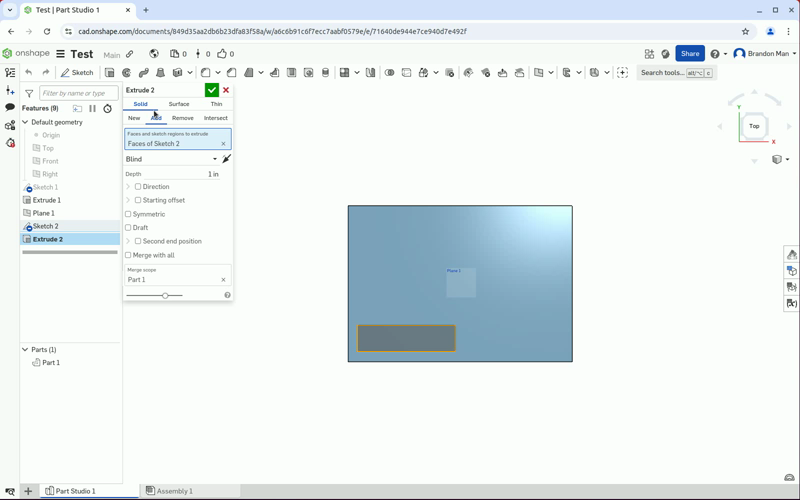
mouse_move(186, 120)
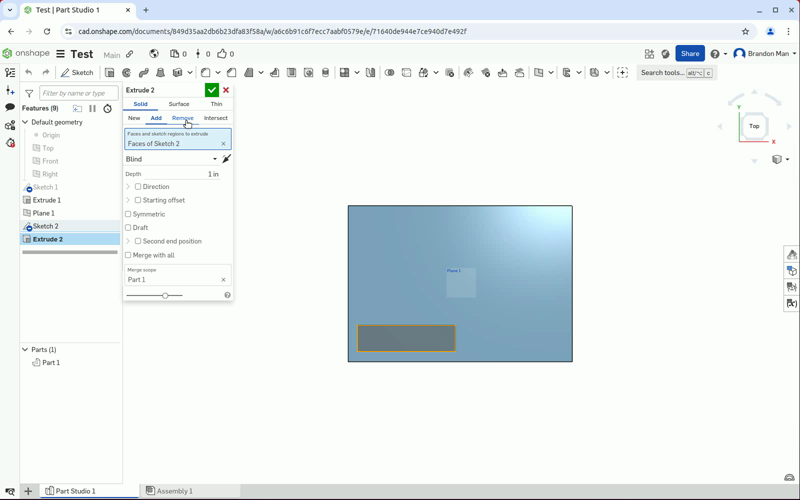
click(186, 120)
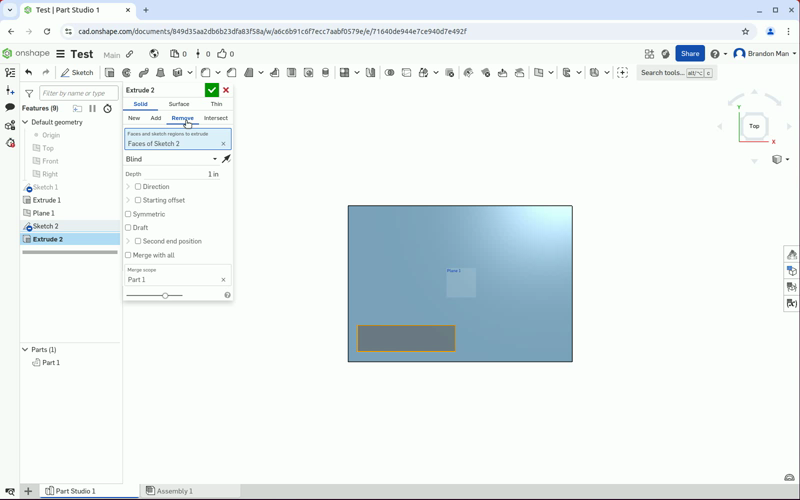
key(tab, 4)
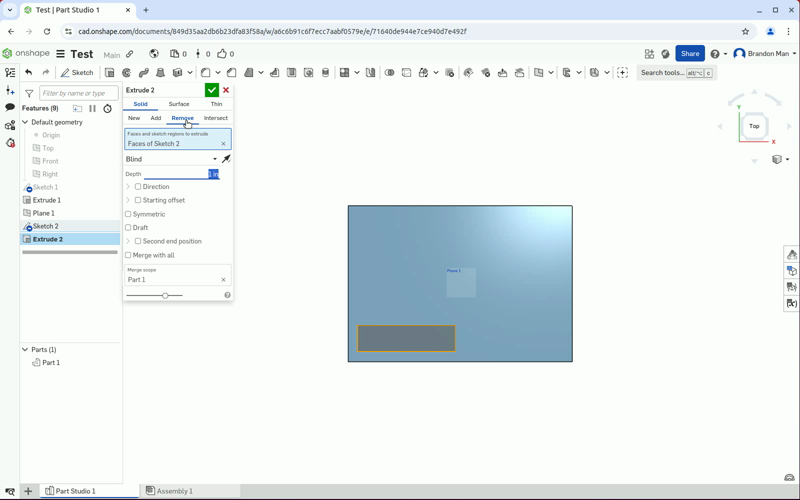
text(1.204)
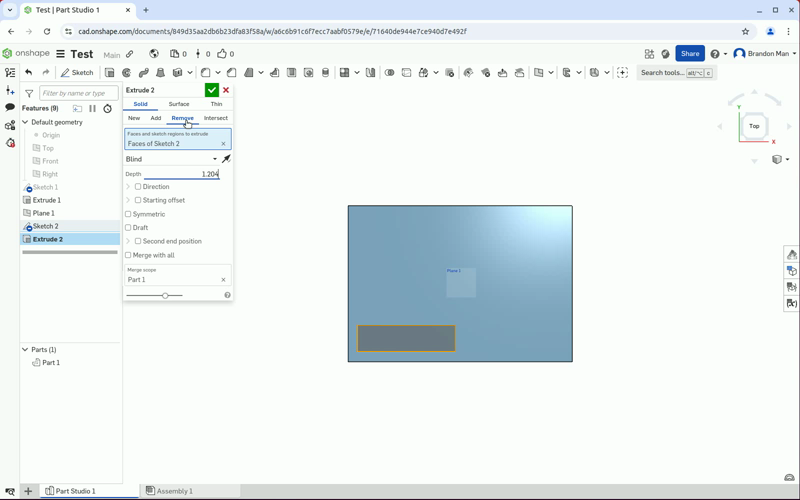
key(tab, 6)
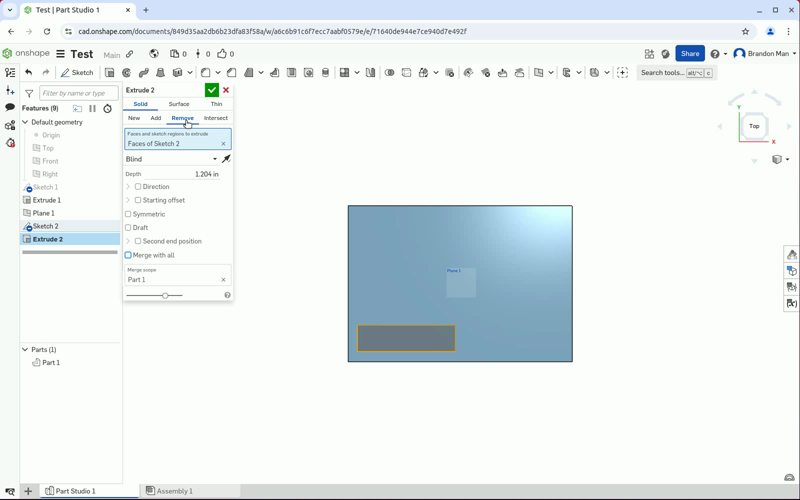
key(space)
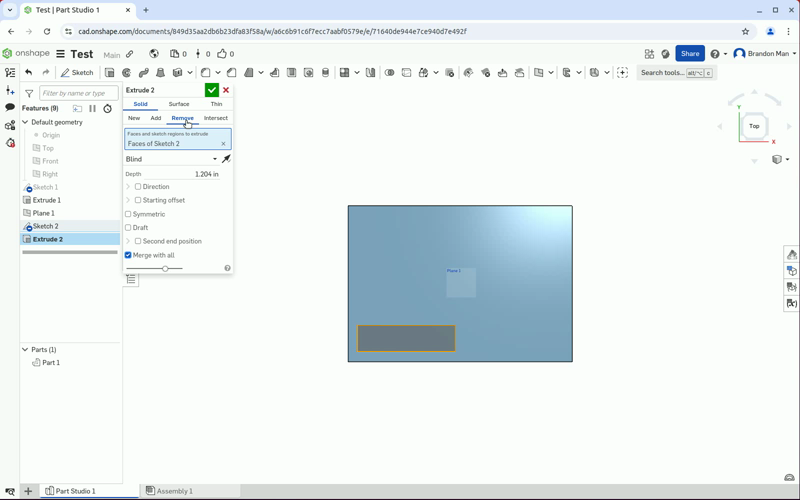
key(enter)
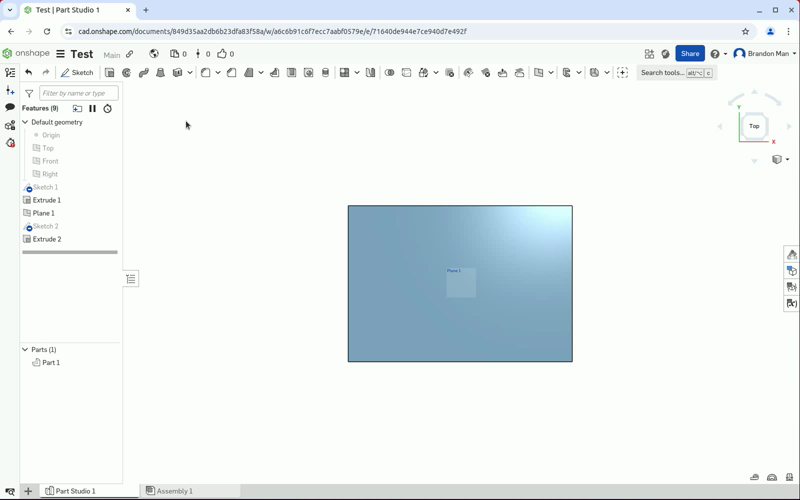
key(shift+h)
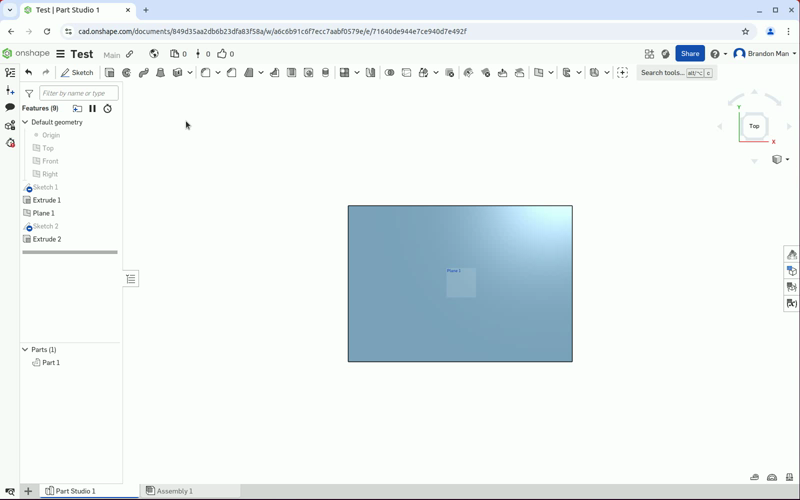
key(shift+h)
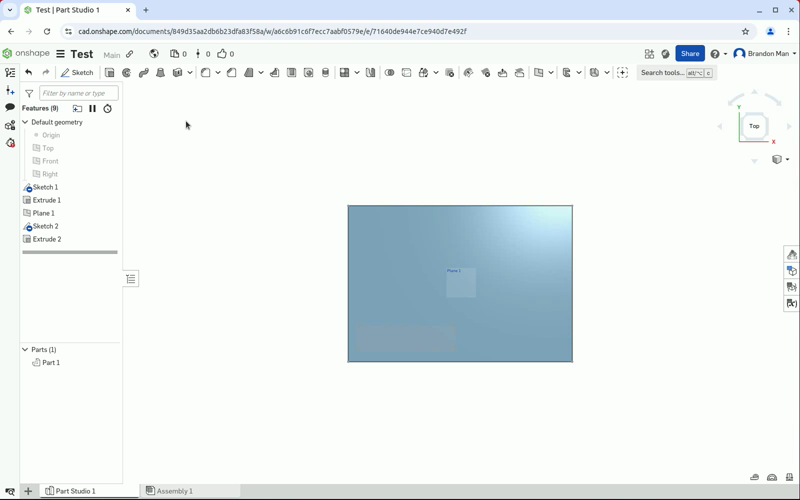
key(shift+7)
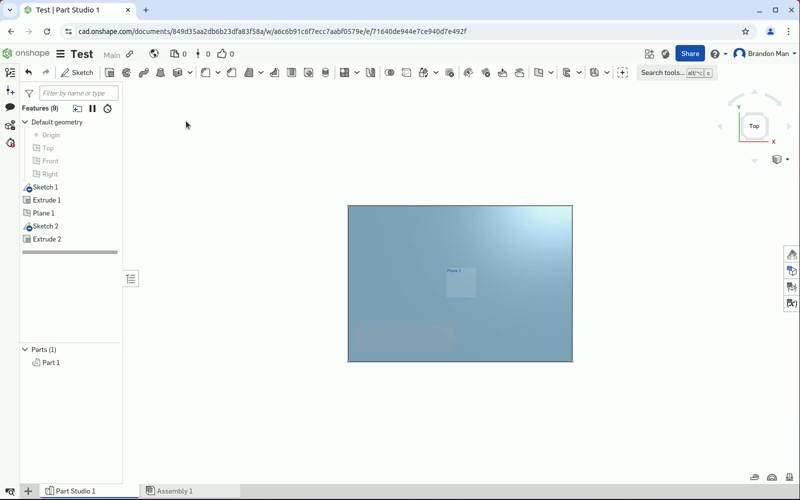
key(up, 3)
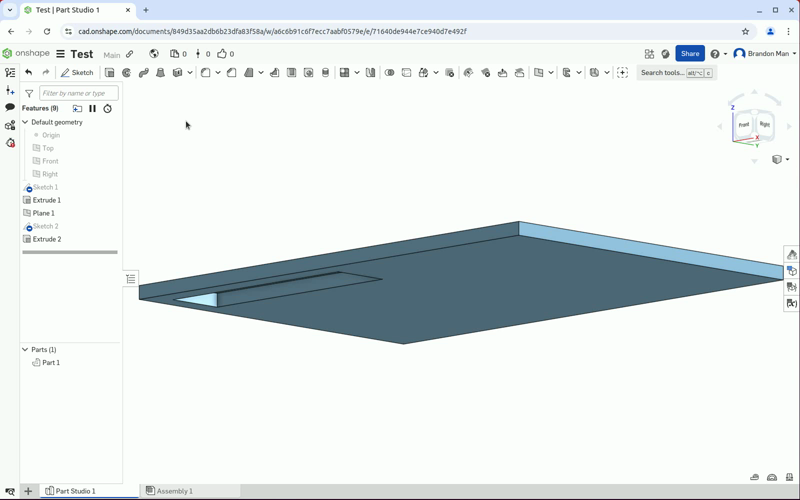
key(left, 3)
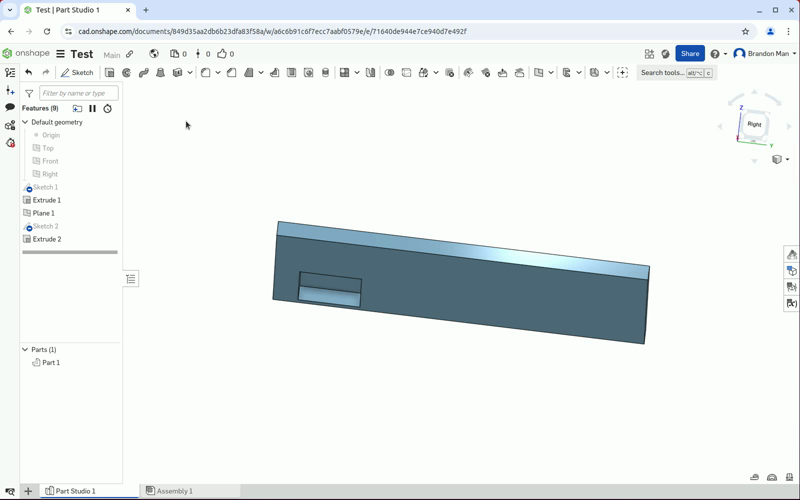
key(right, 3)
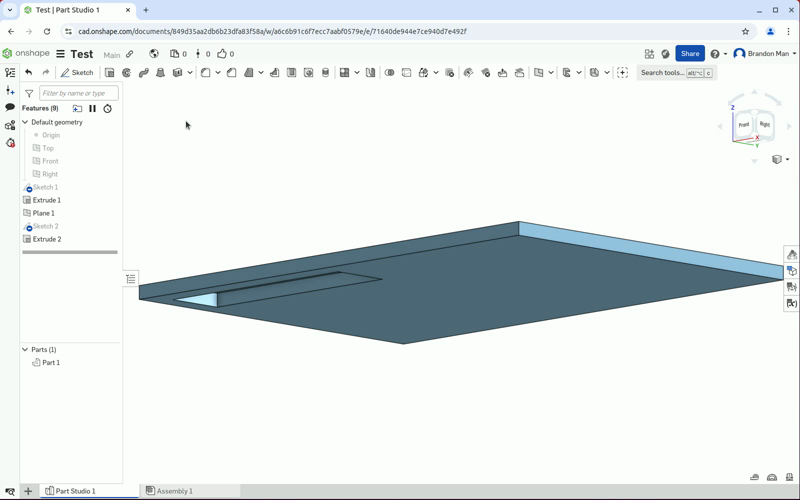
key(down, 3)
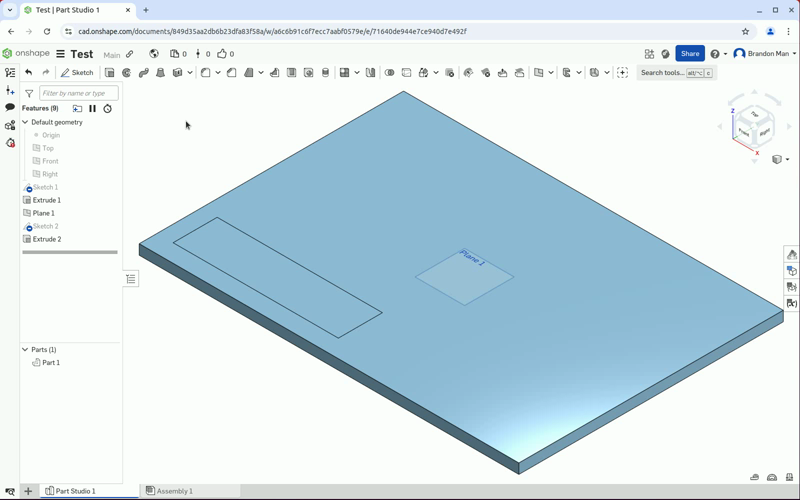
mouse_move(73, 189)
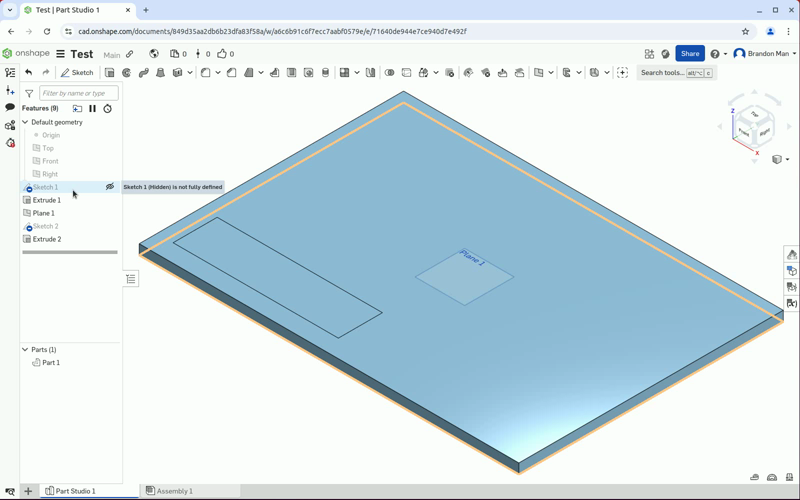
click(73, 189)